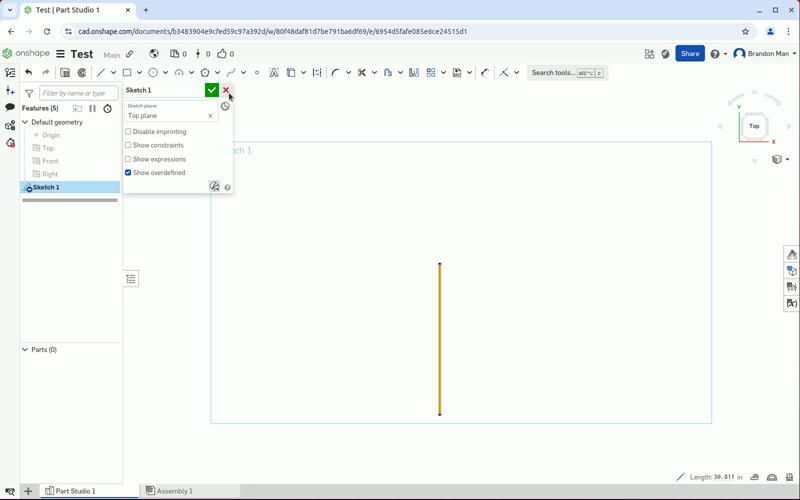
key(shift+h)
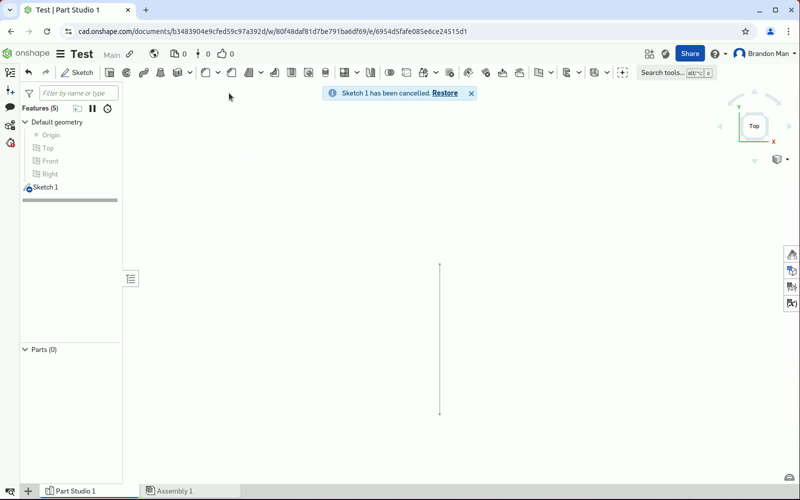
key(shift+s)
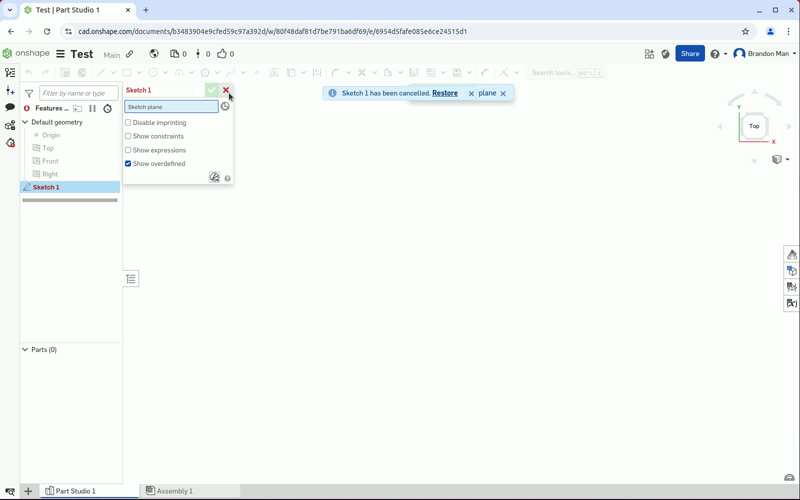
mouse_move(73, 150)
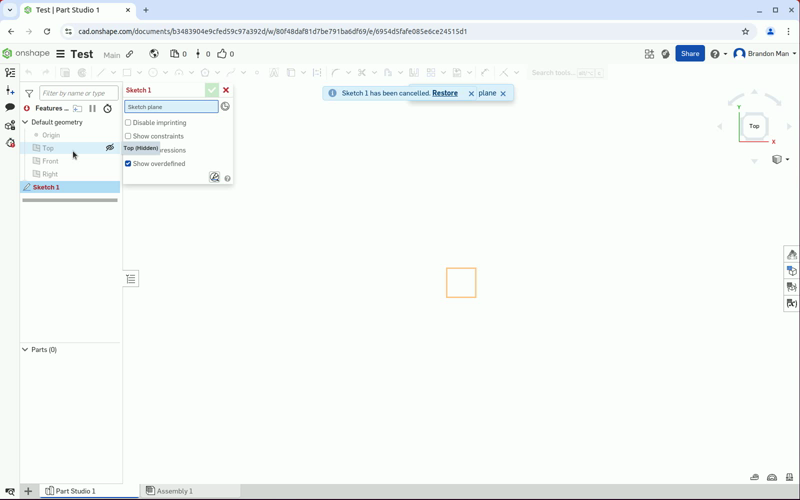
click(73, 150)
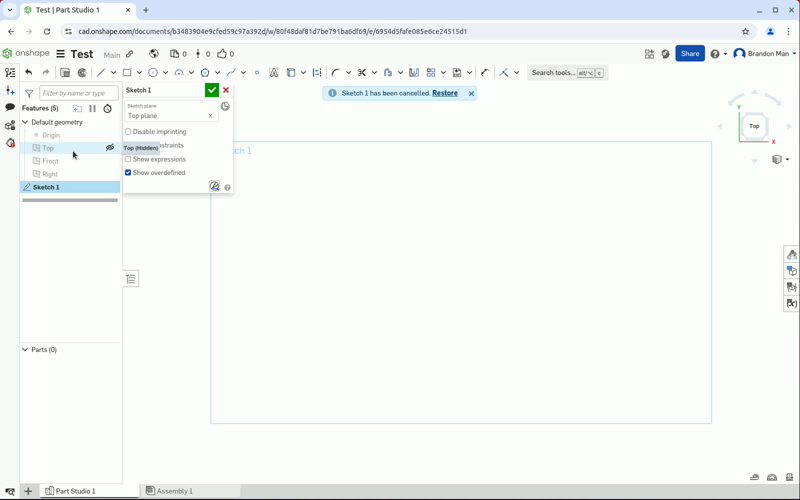
mouse_move(73, 352)
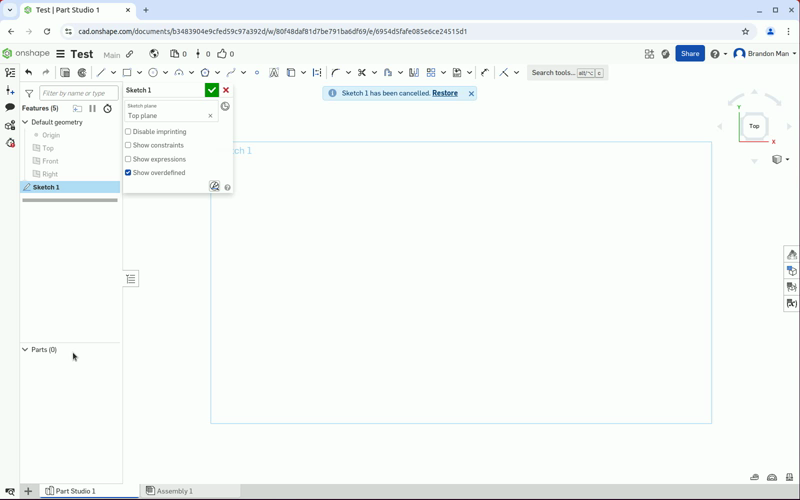
key(y)
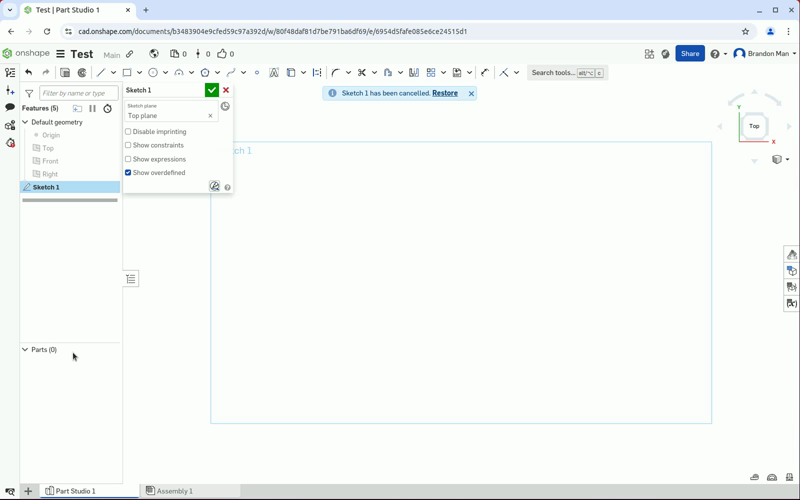
key(l)
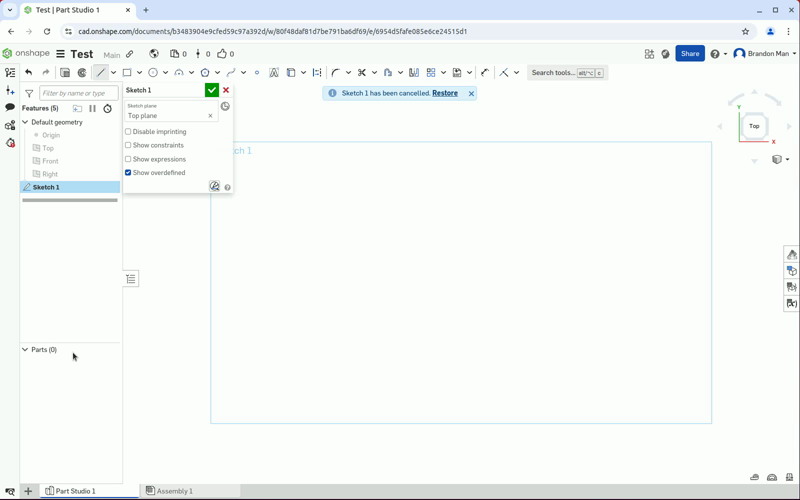
key_down(shift)
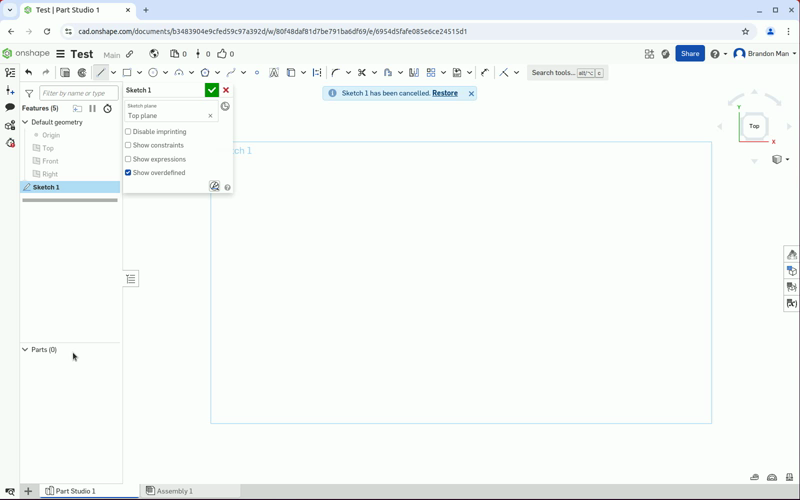
mouse_move(358, 282)
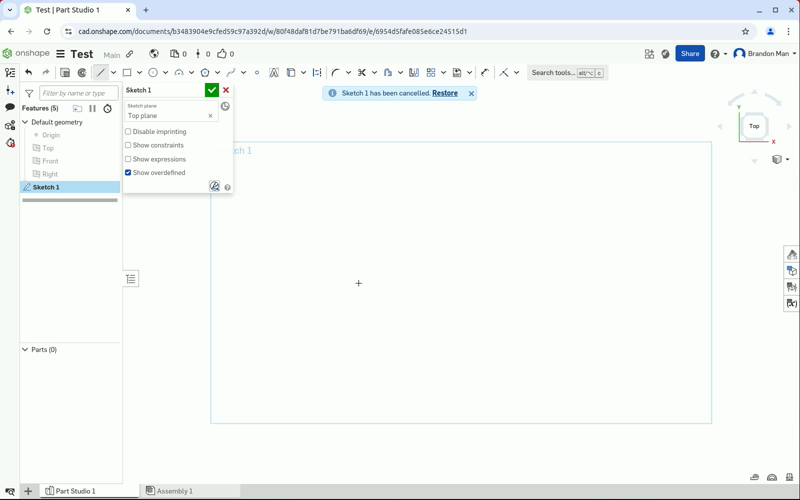
click(358, 282)
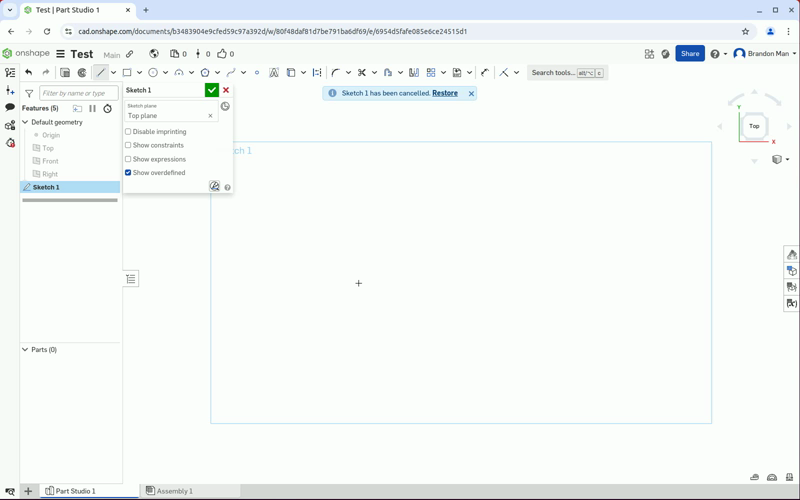
key_up(shift)
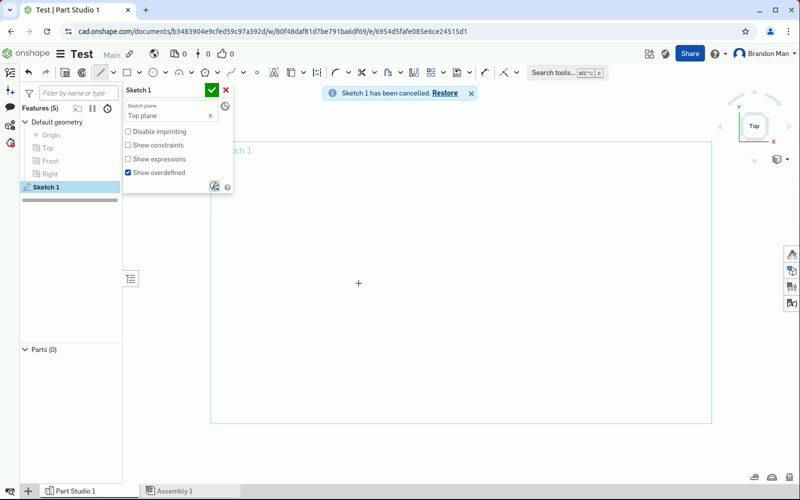
key_down(shift)
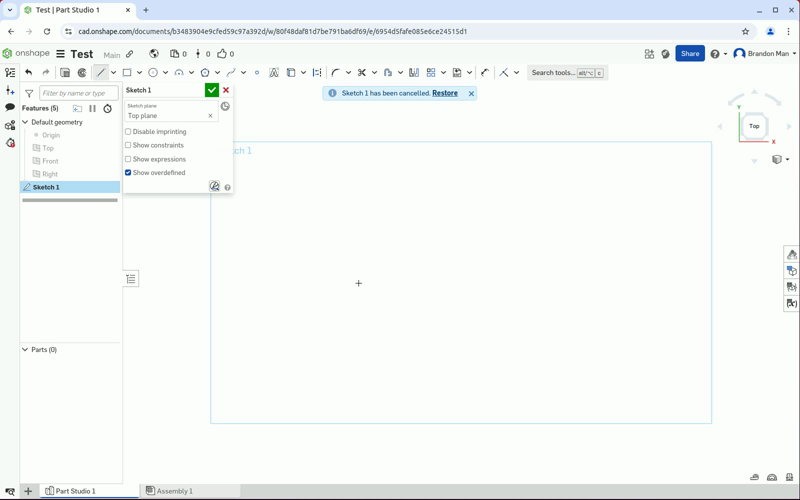
mouse_move(460, 282)
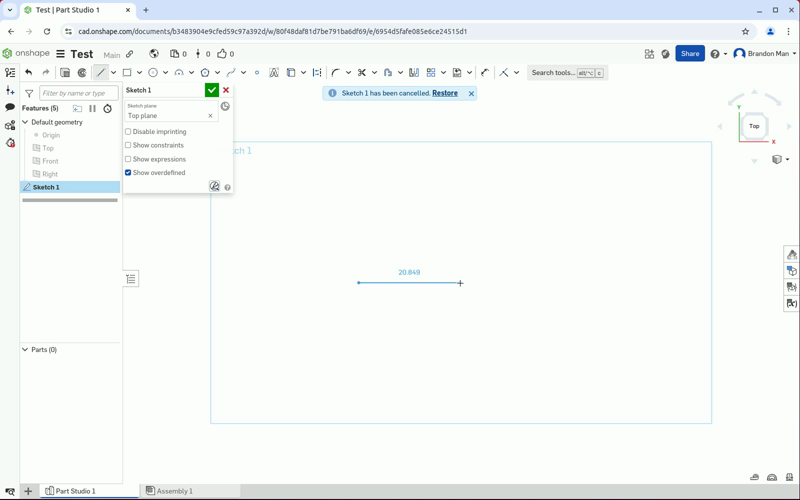
click(460, 282)
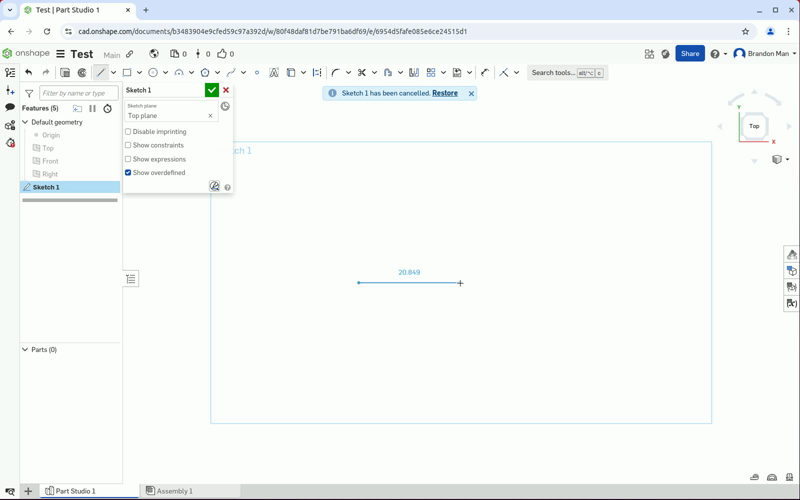
key_up(shift)
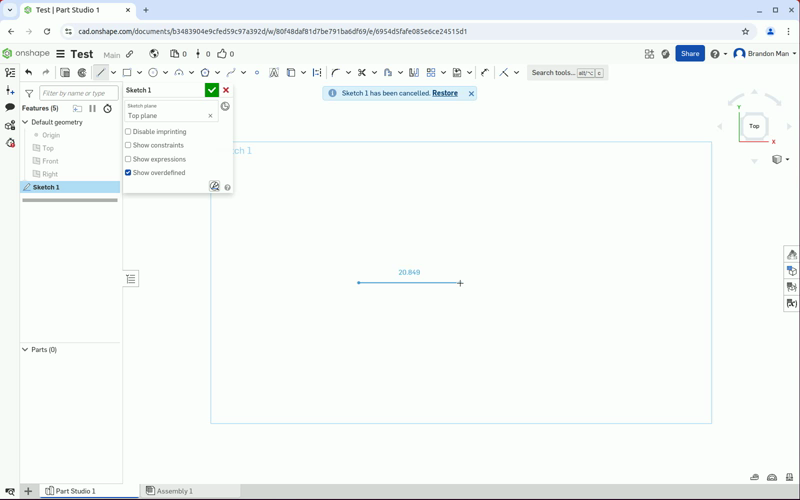
key_down(shift)
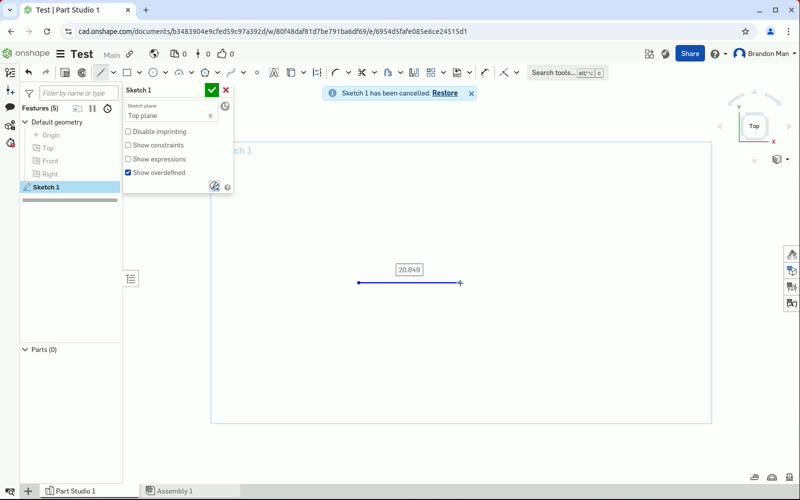
mouse_move(460, 215)
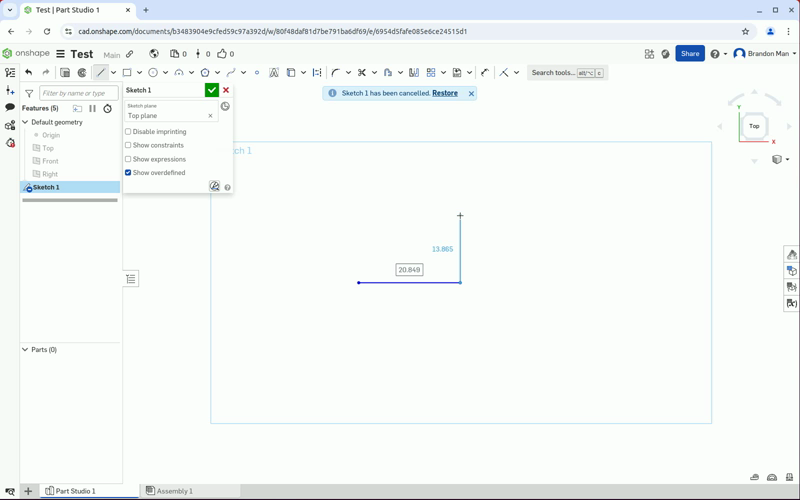
click(460, 215)
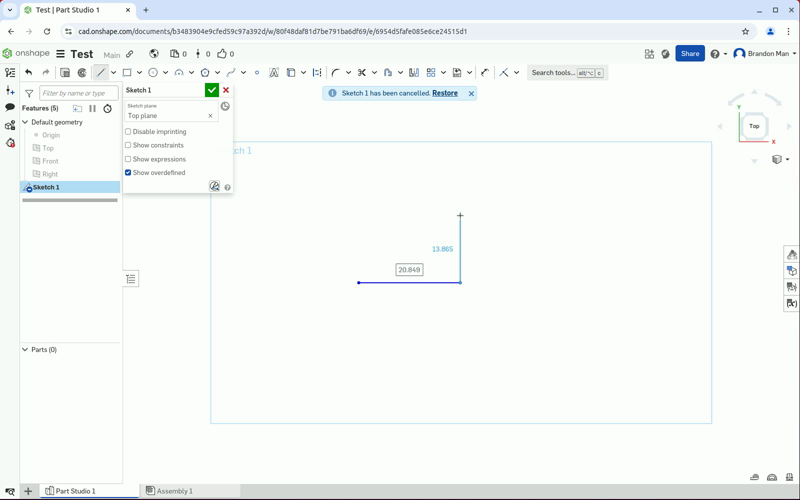
key_up(shift)
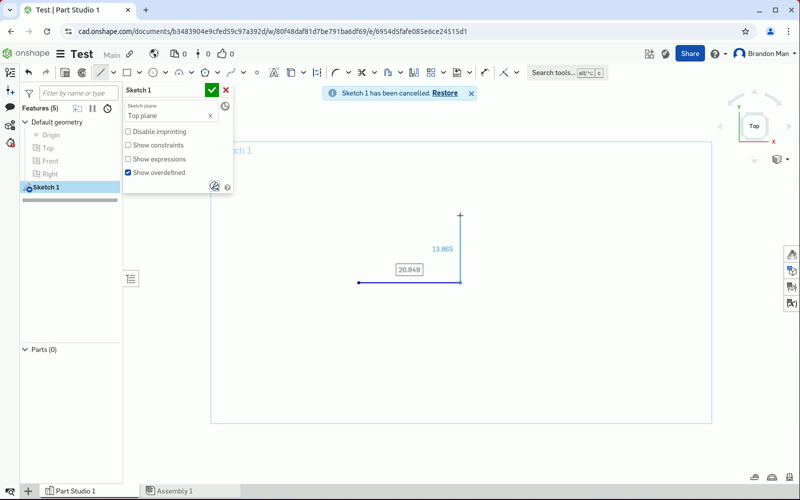
key_down(shift)
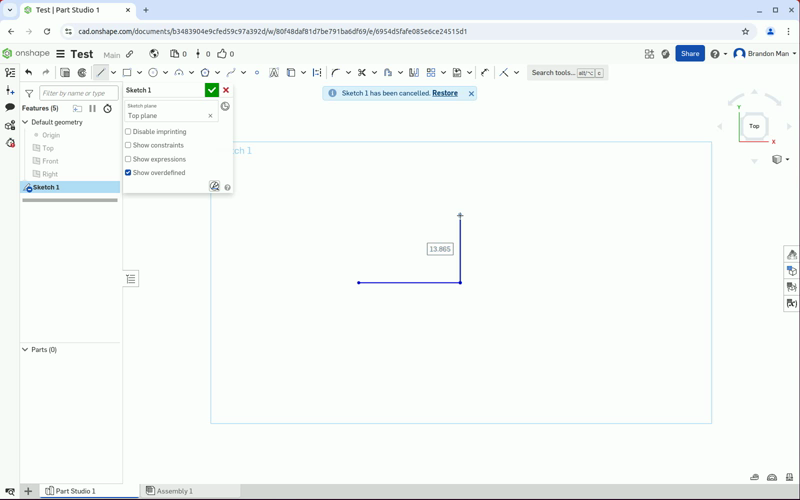
mouse_move(409, 170)
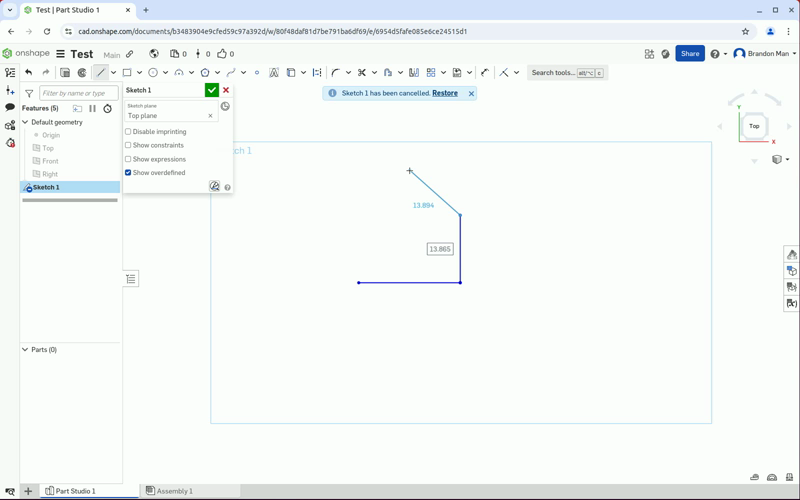
click(409, 170)
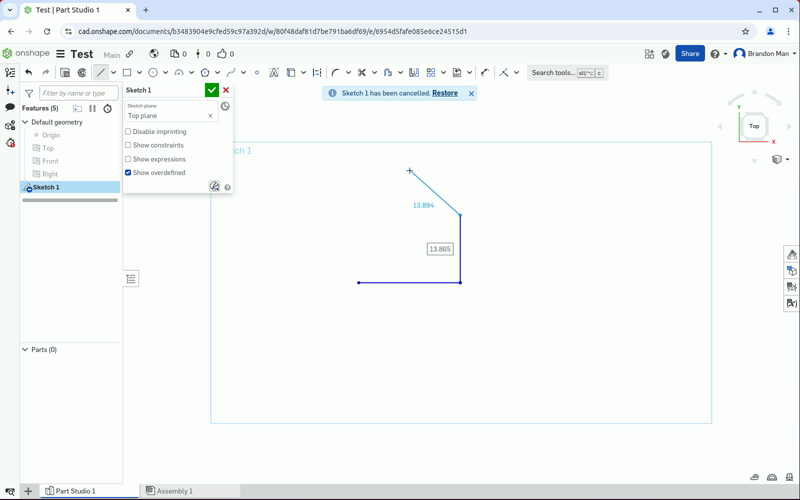
key_up(shift)
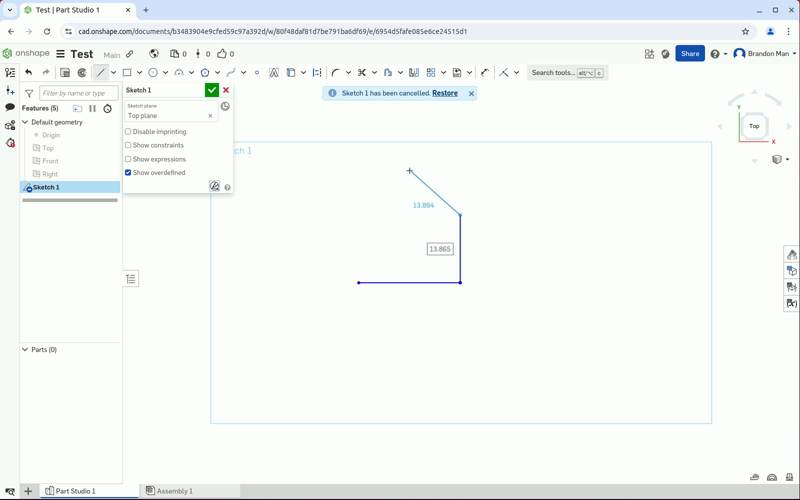
key_down(shift)
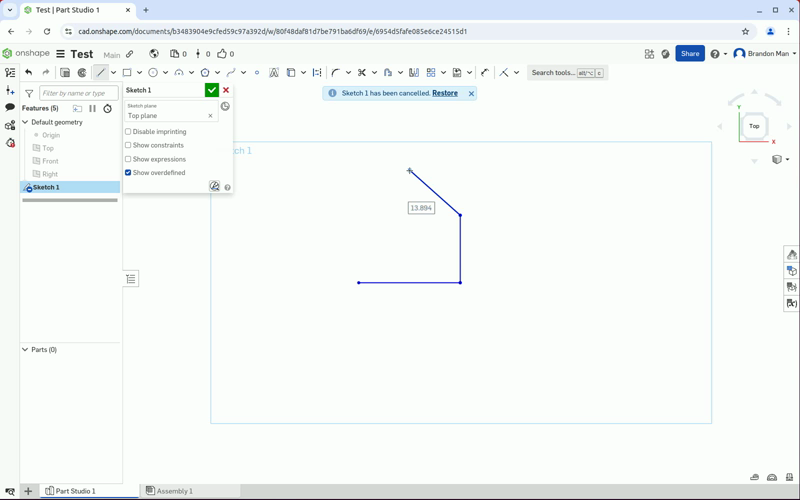
mouse_move(358, 215)
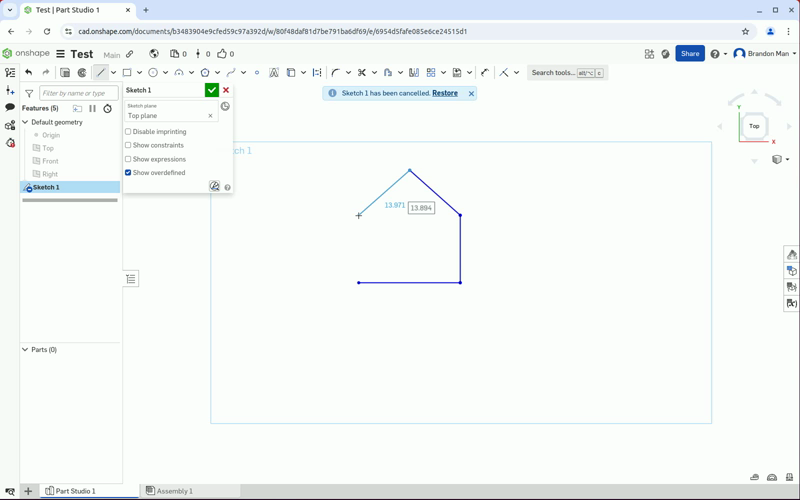
click(358, 215)
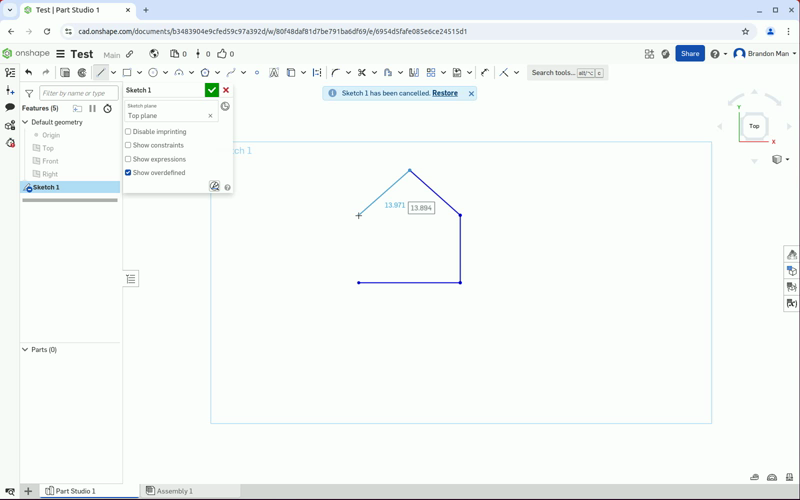
key_up(shift)
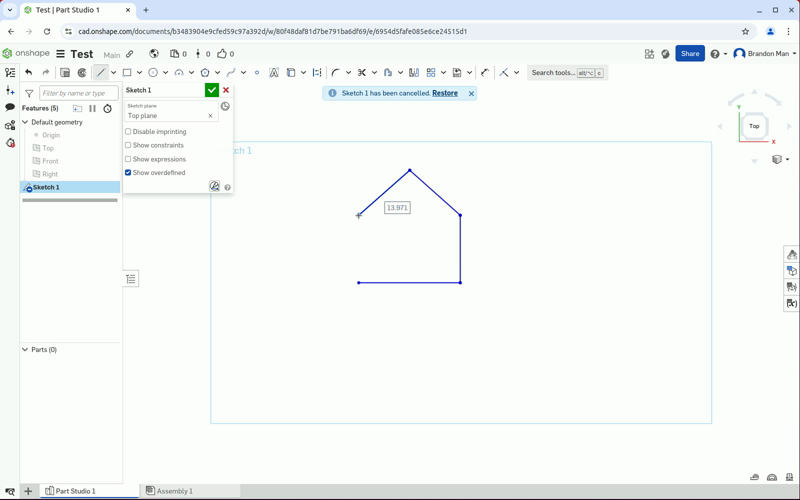
key_down(shift)
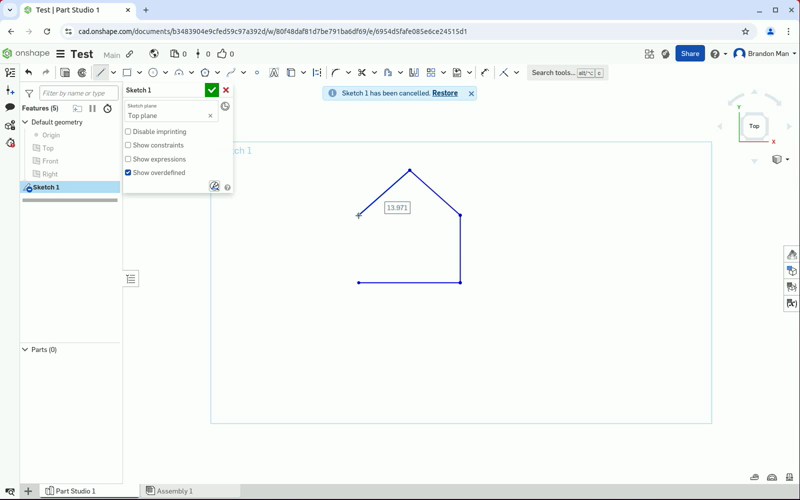
mouse_move(358, 282)
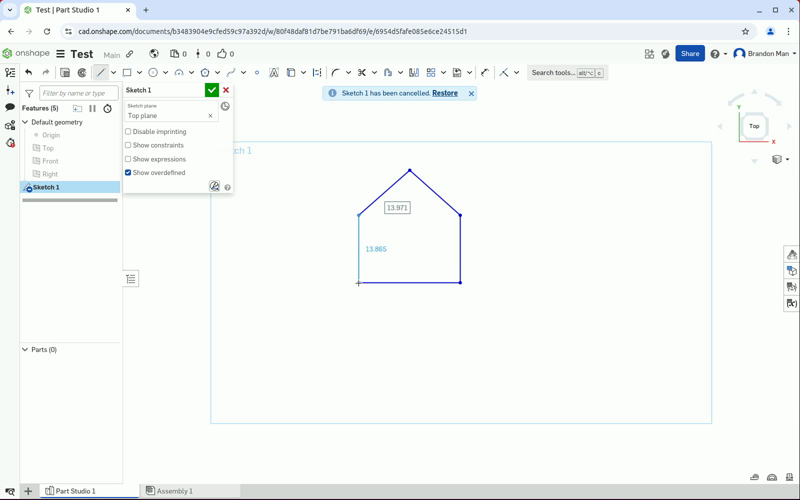
key_up(shift)
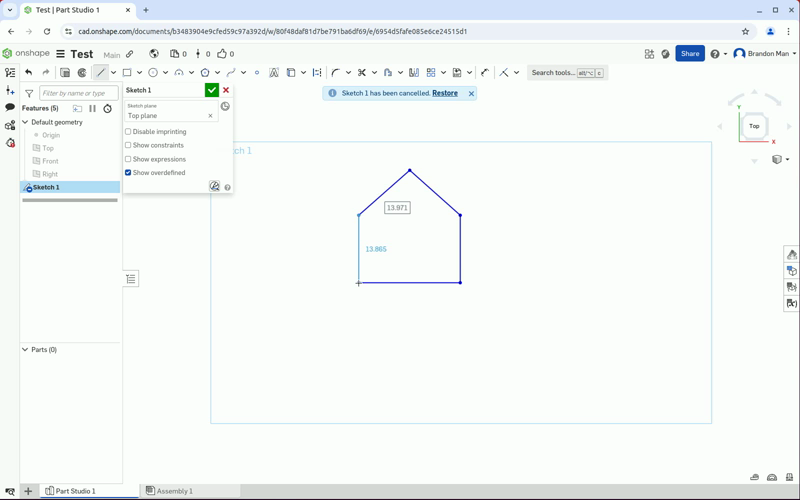
click(358, 282)
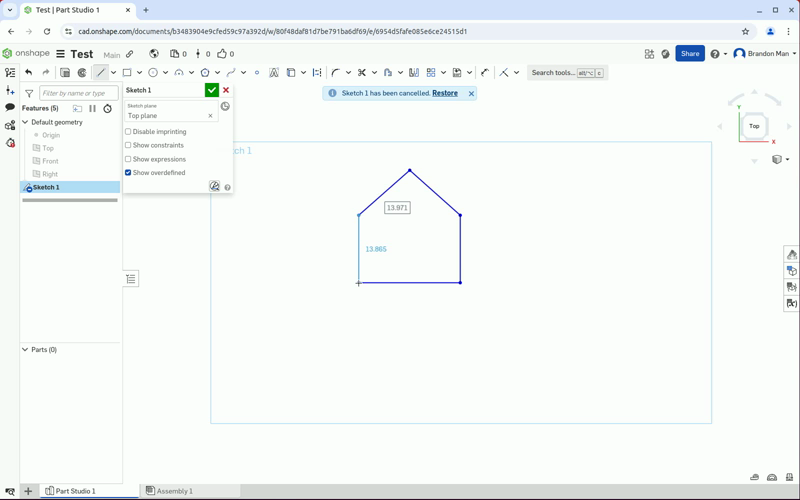
key(esc)
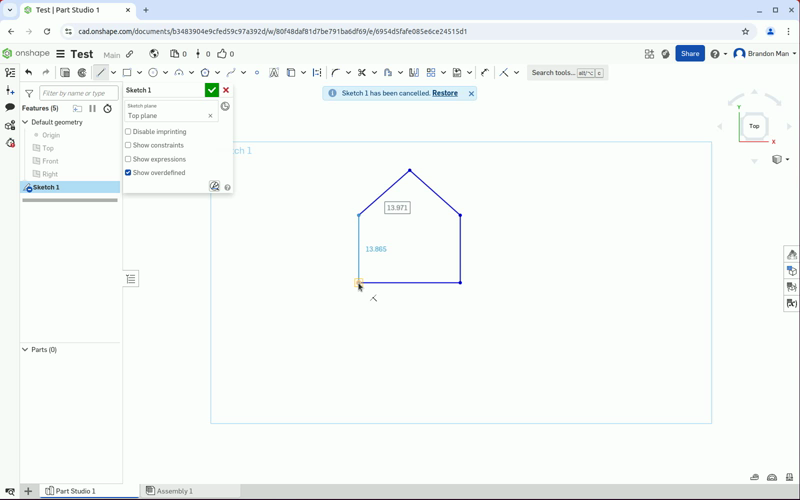
key(c)
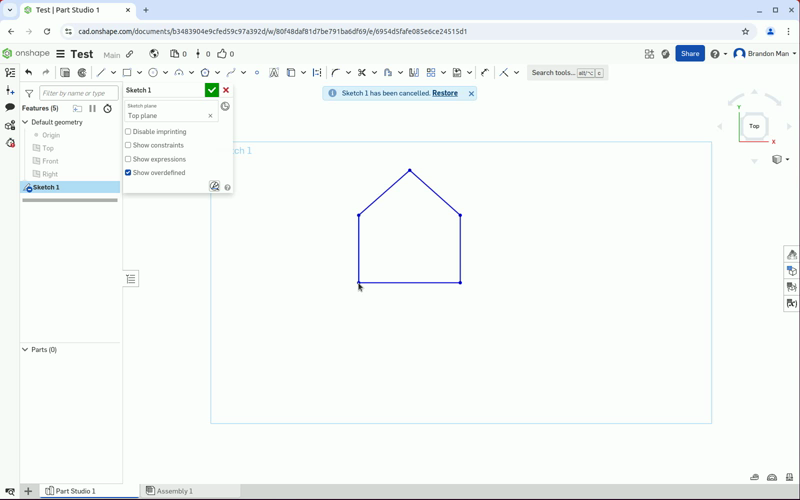
key_down(shift)
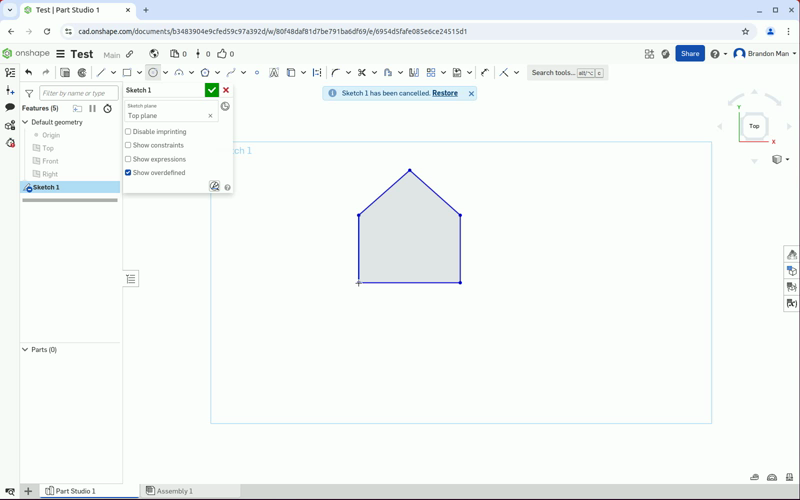
mouse_move(409, 231)
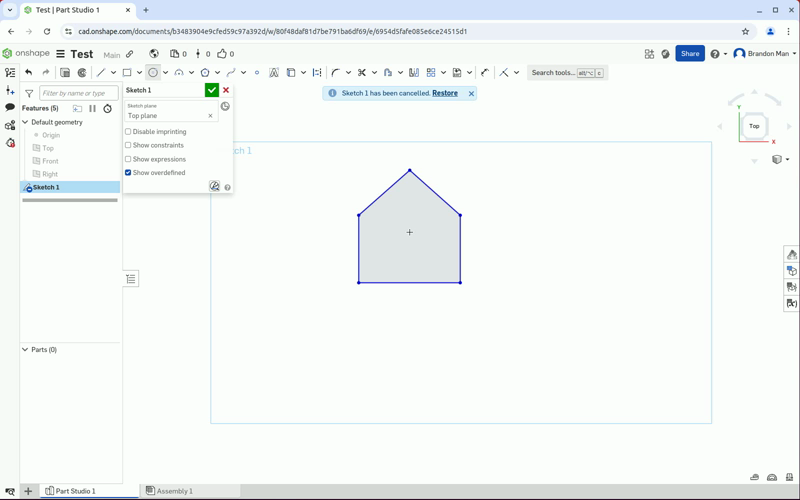
click(409, 231)
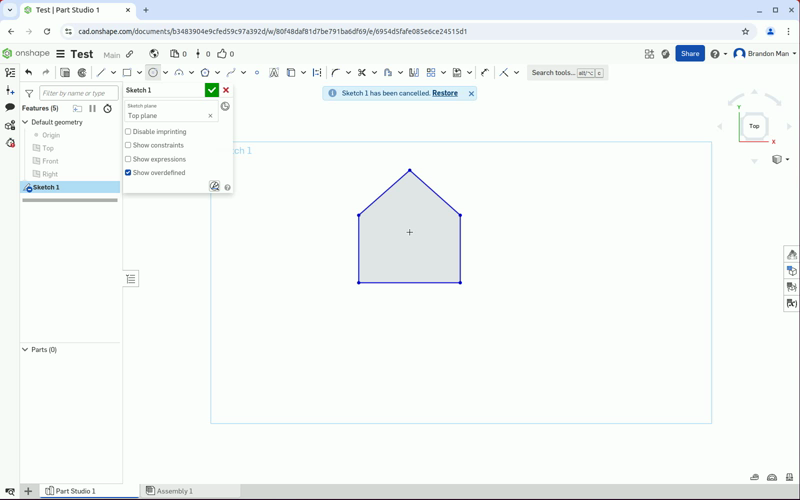
key_up(shift)
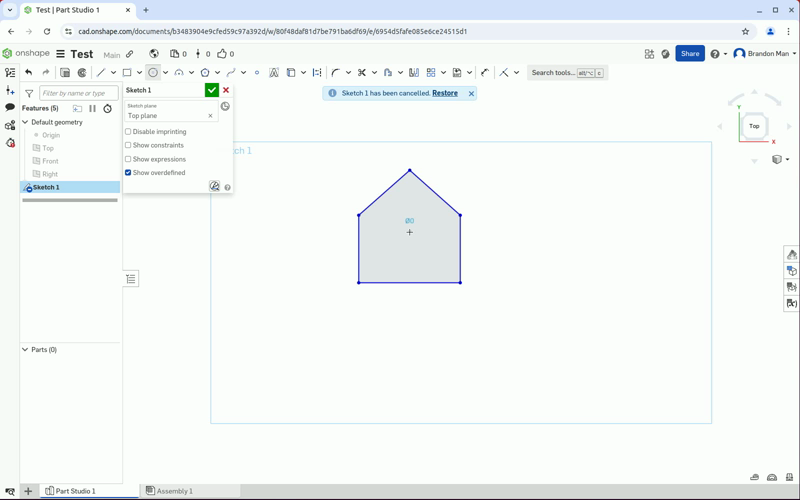
mouse_move(429, 231)
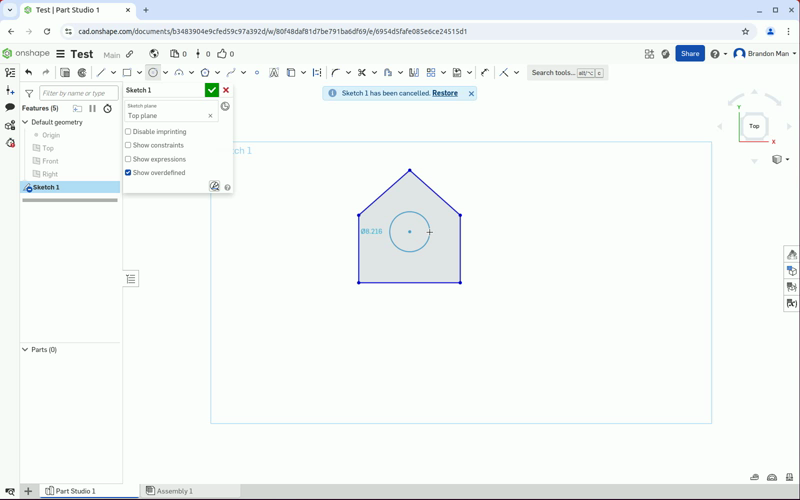
click(429, 231)
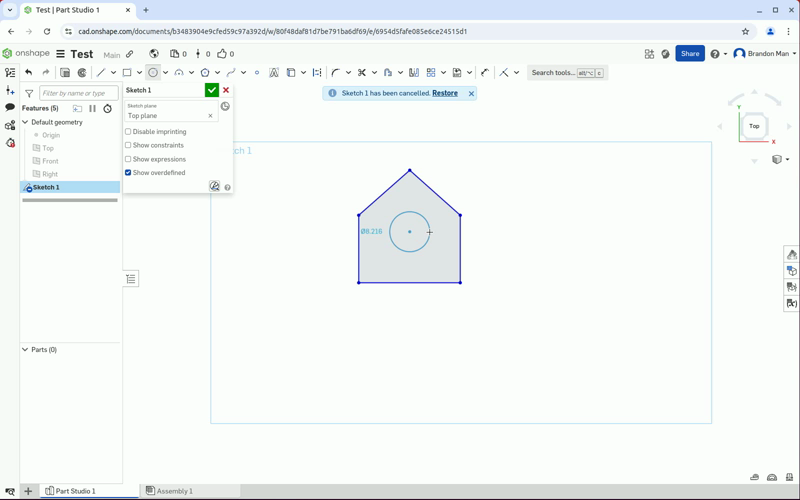
key(esc)
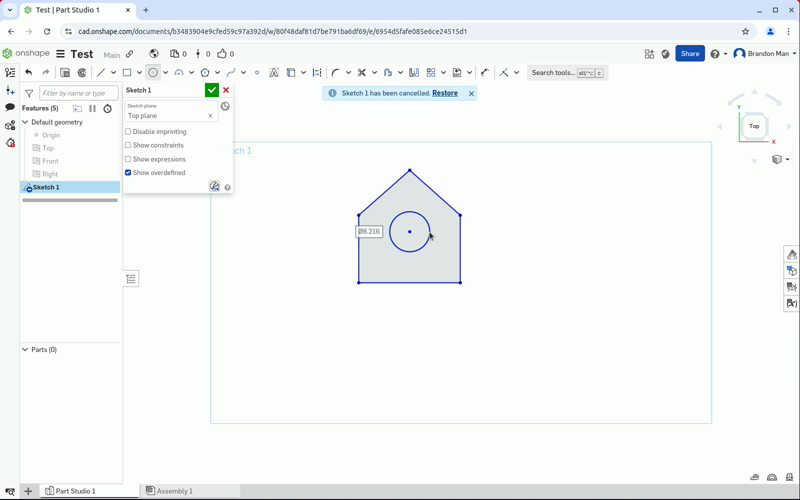
mouse_move(430, 253)
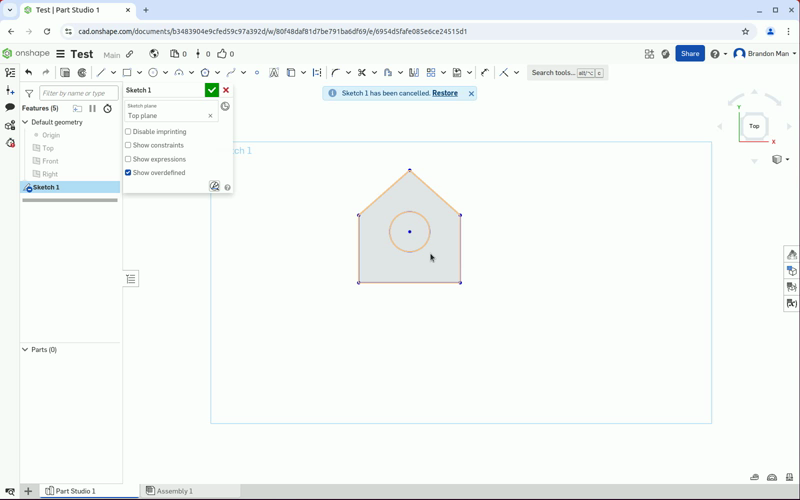
click(430, 253)
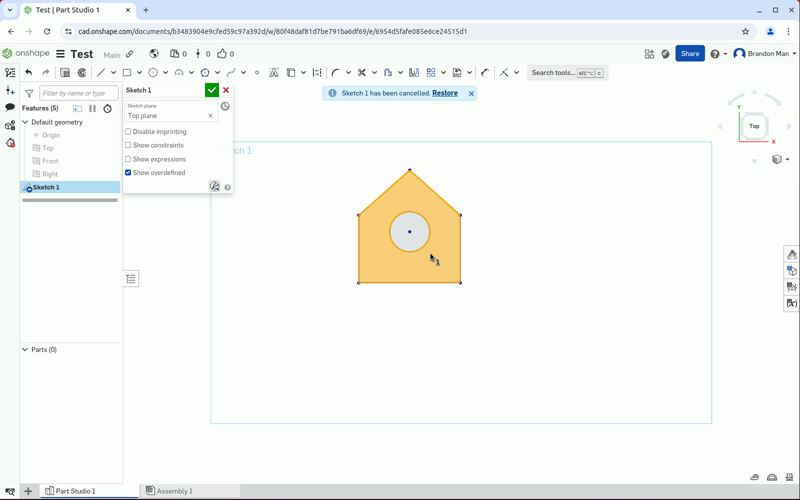
mouse_move(73, 352)
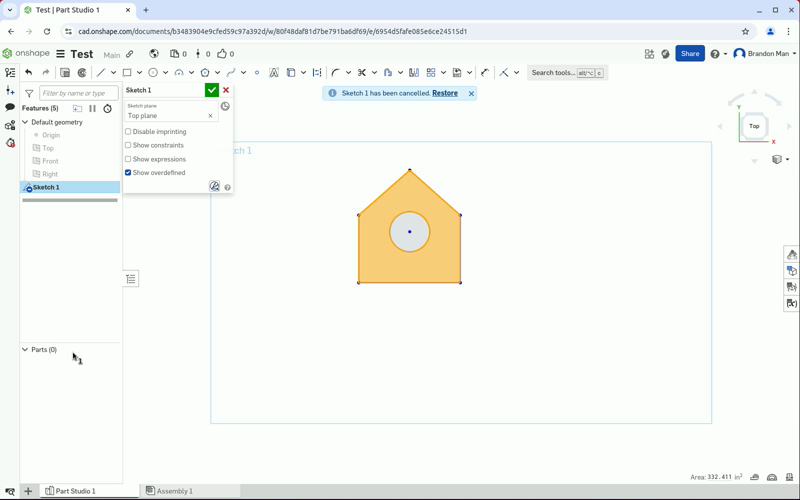
key(shift+y)
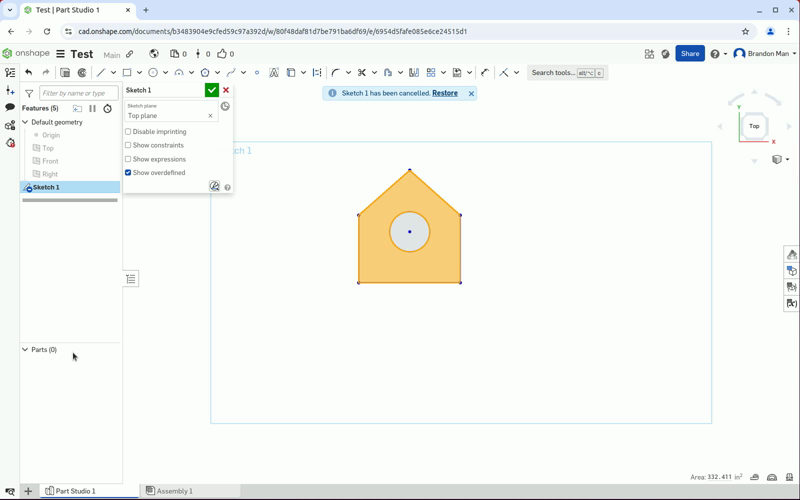
key(shift+e)
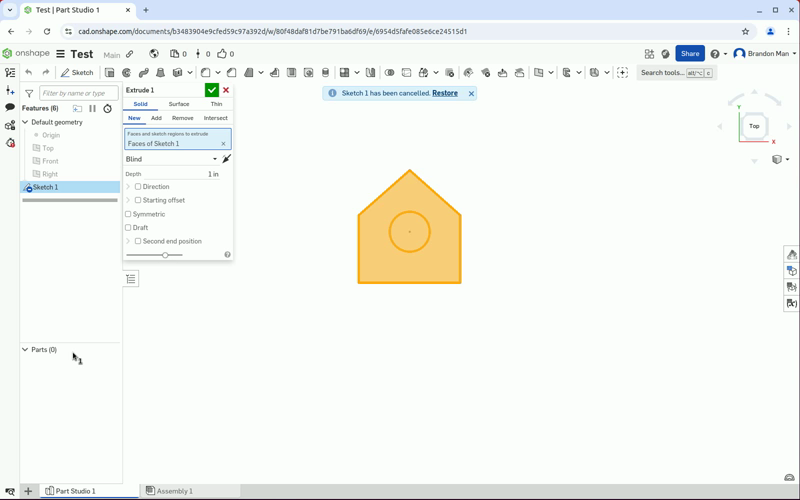
mouse_move(143, 106)
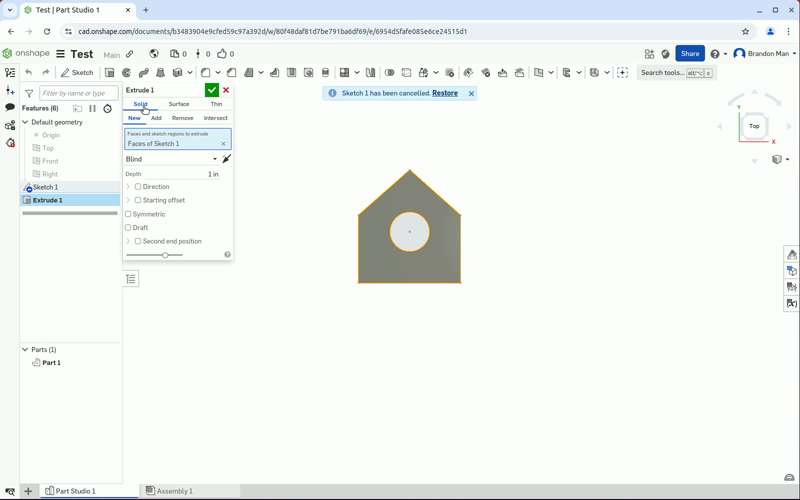
click(143, 106)
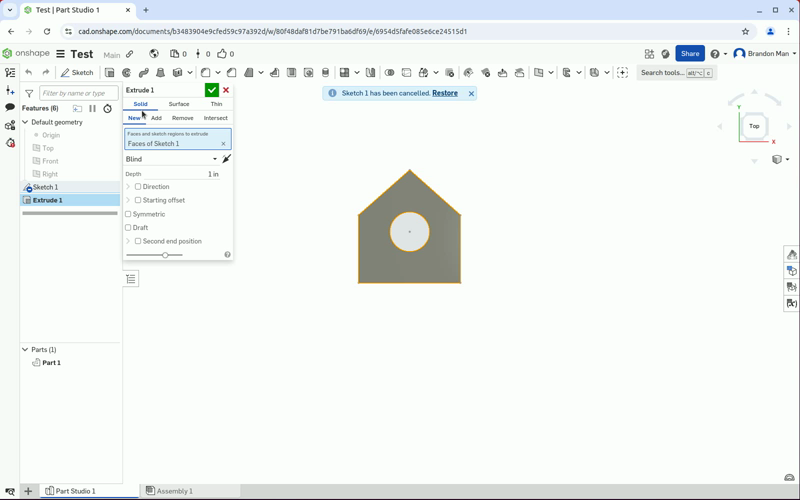
mouse_move(137, 120)
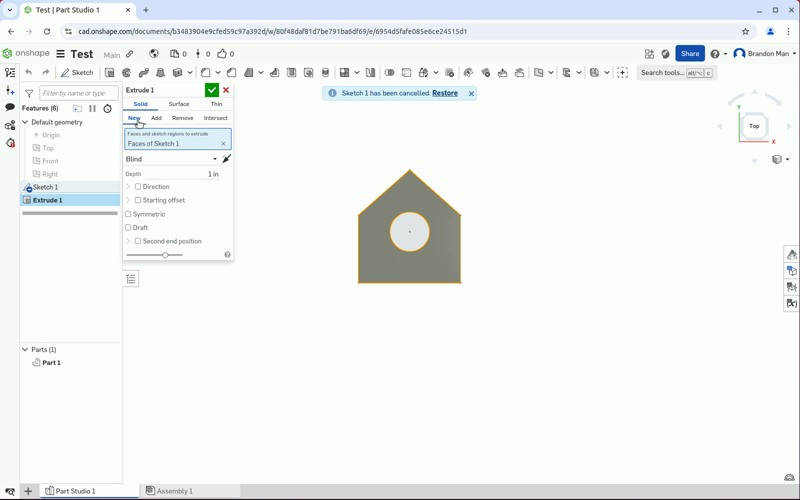
click(137, 120)
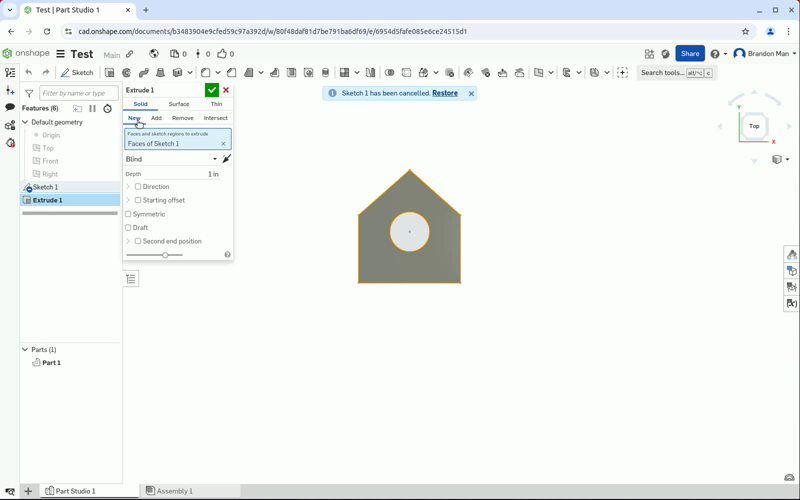
key(tab, 4)
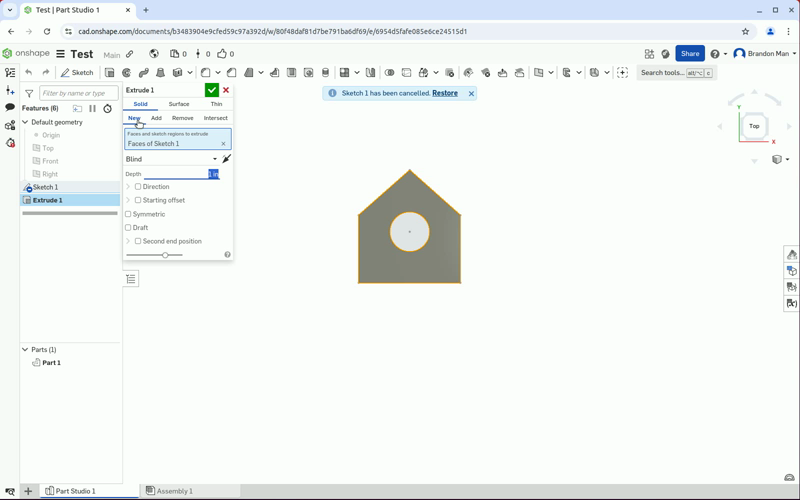
text(20.942)
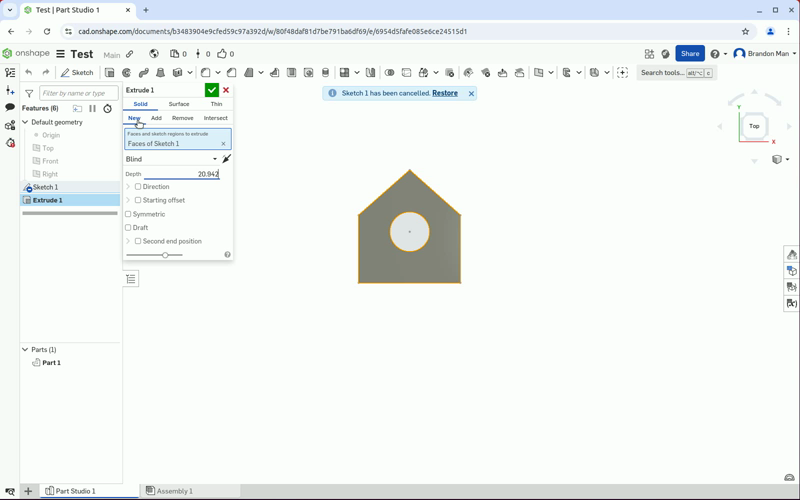
key(enter)
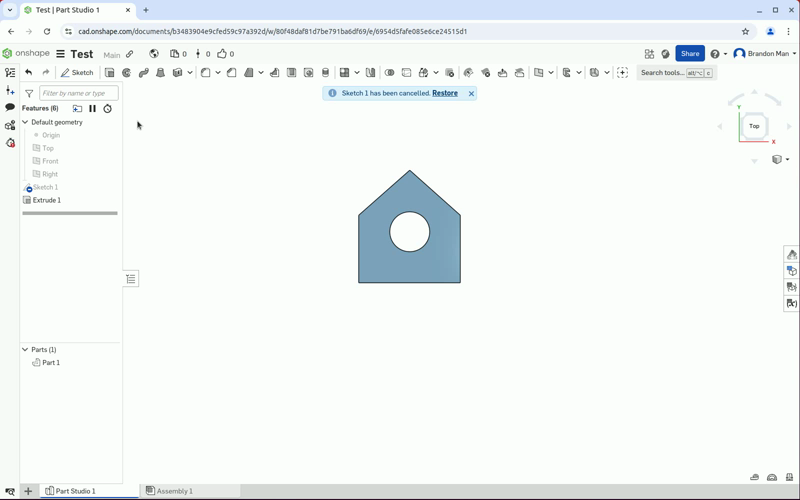
key(shift+h)
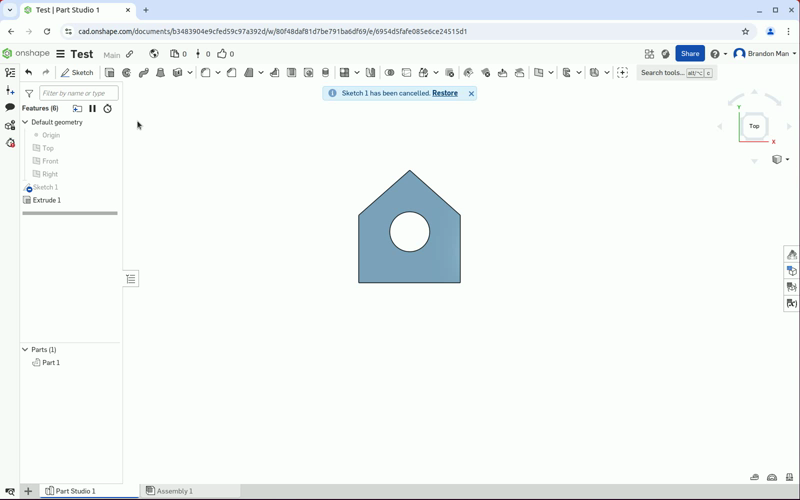
key(shift+h)
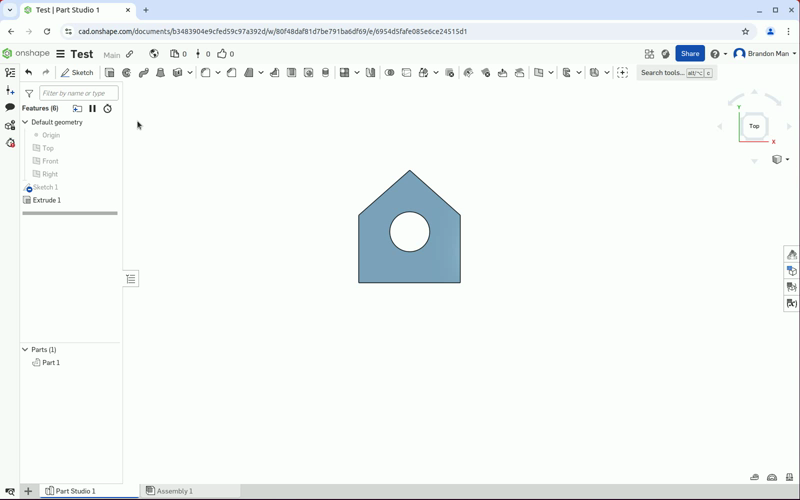
mouse_move(73, 189)
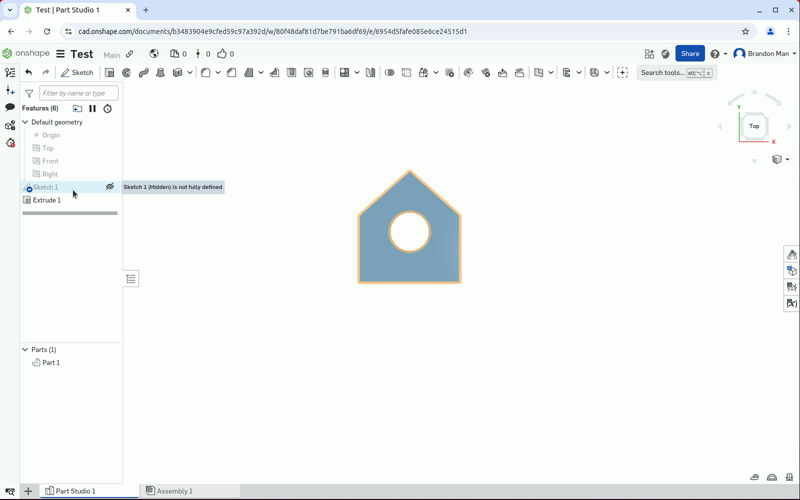
click(73, 189)
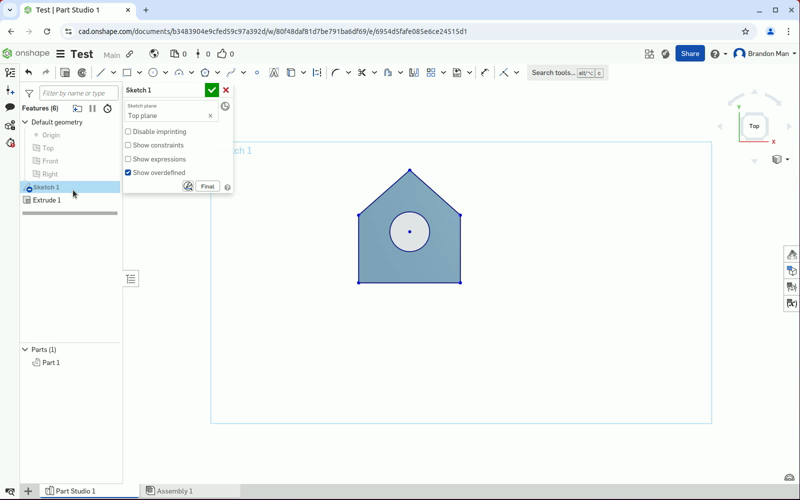
mouse_move(229, 92)
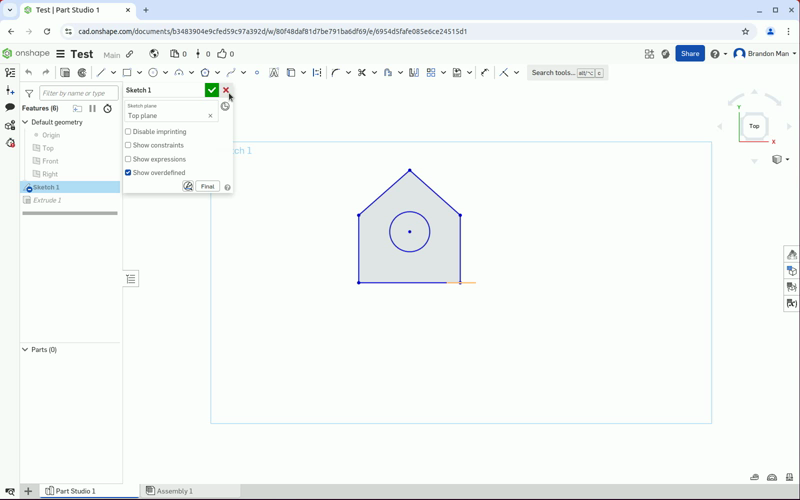
click(229, 92)
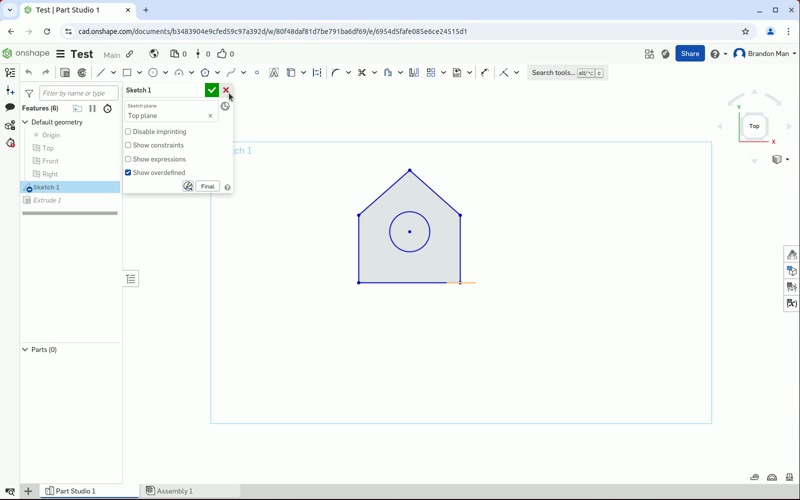
key(shift+s)
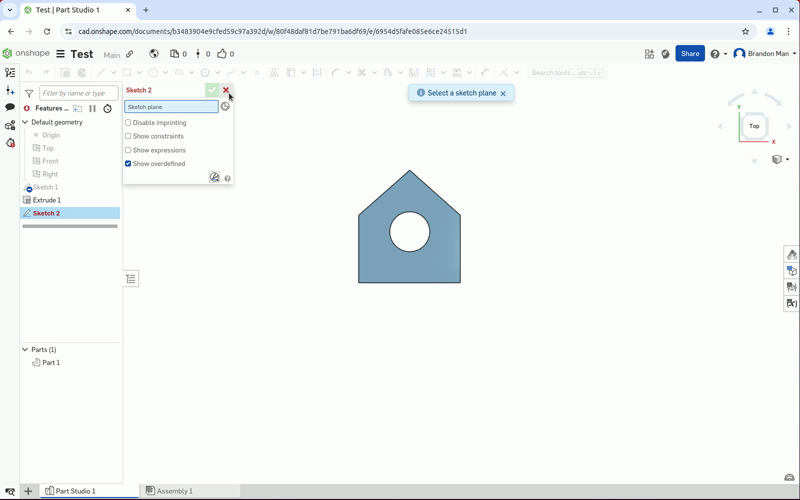
mouse_move(73, 150)
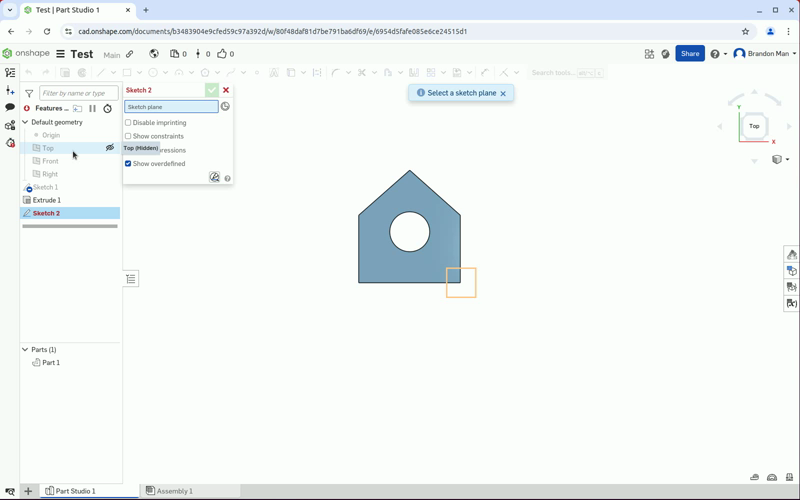
click(73, 150)
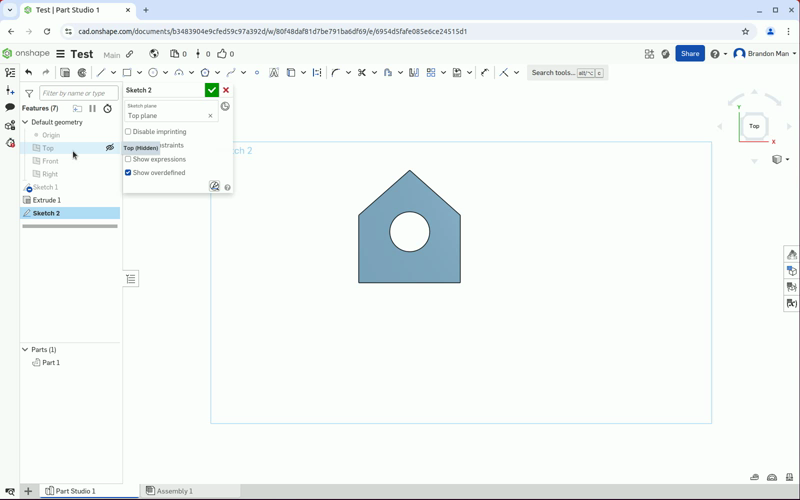
mouse_move(73, 352)
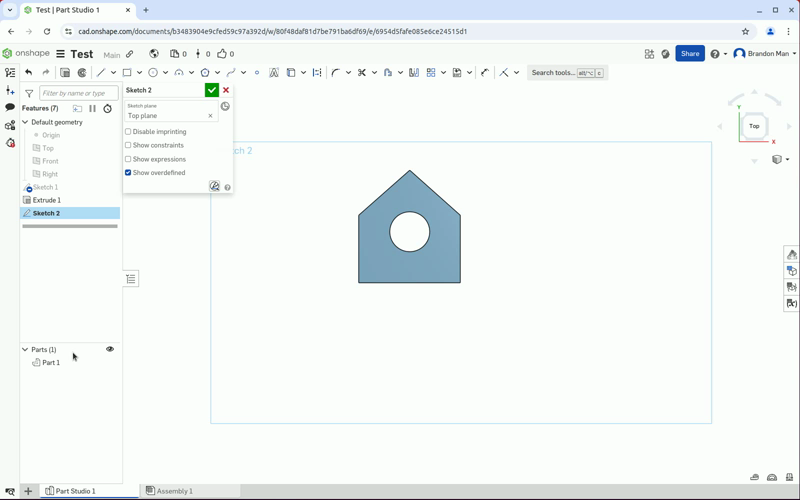
key(y)
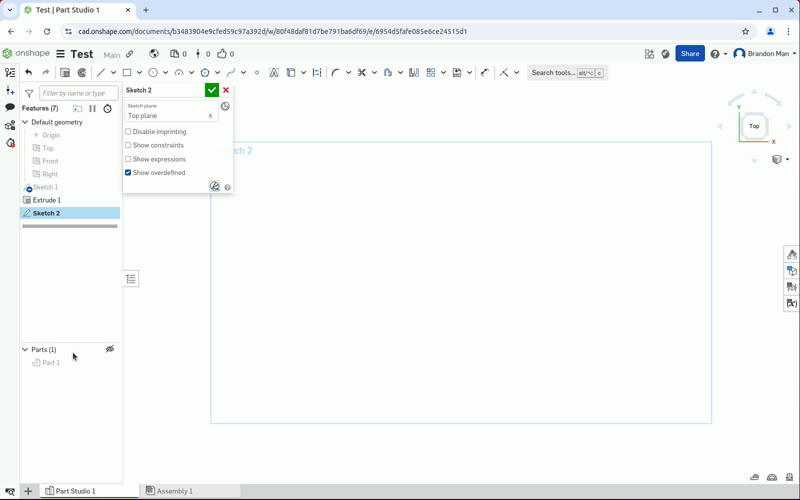
key(c)
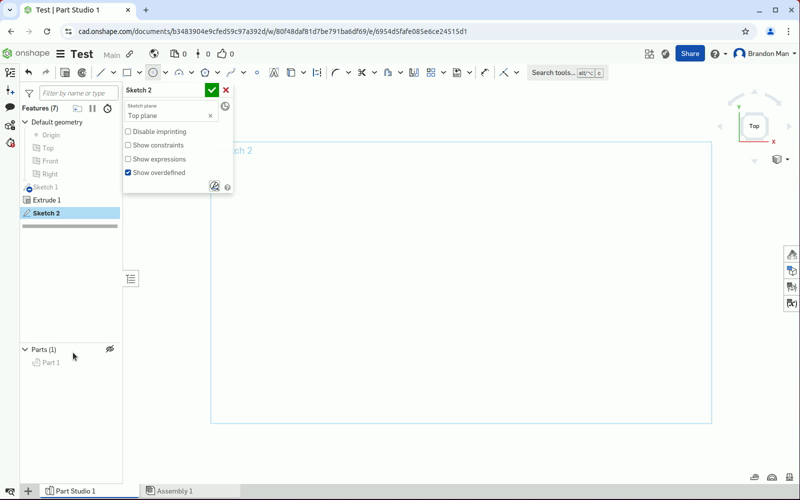
key_down(shift)
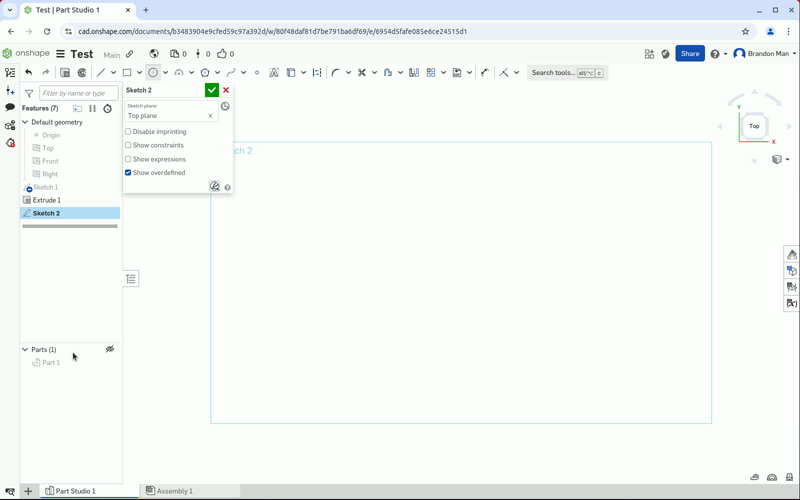
mouse_move(410, 232)
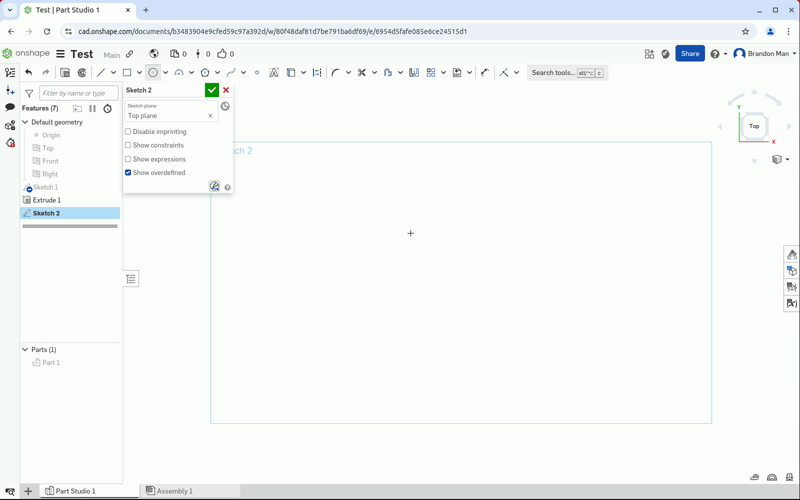
click(410, 232)
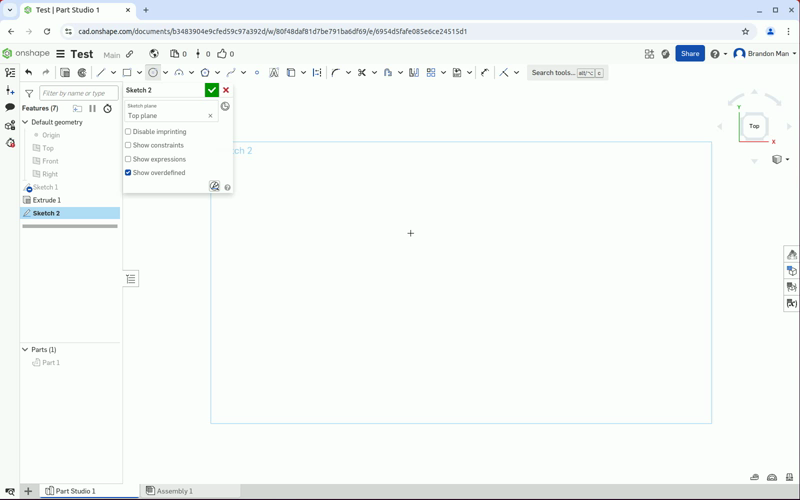
key_up(shift)
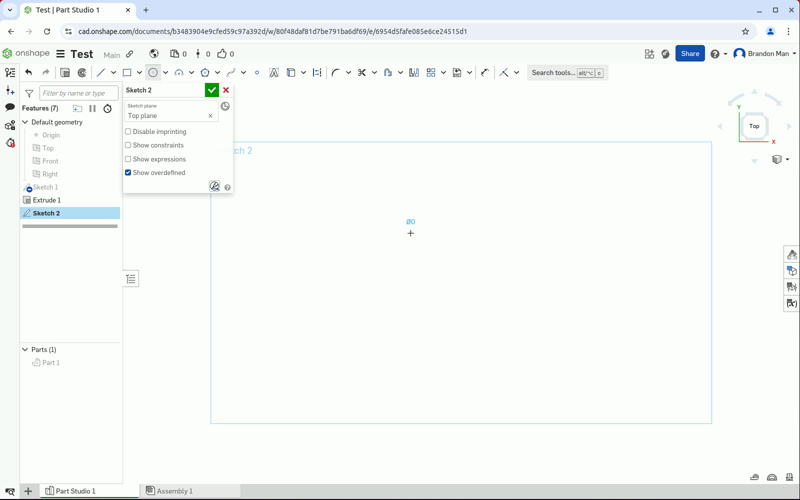
mouse_move(431, 232)
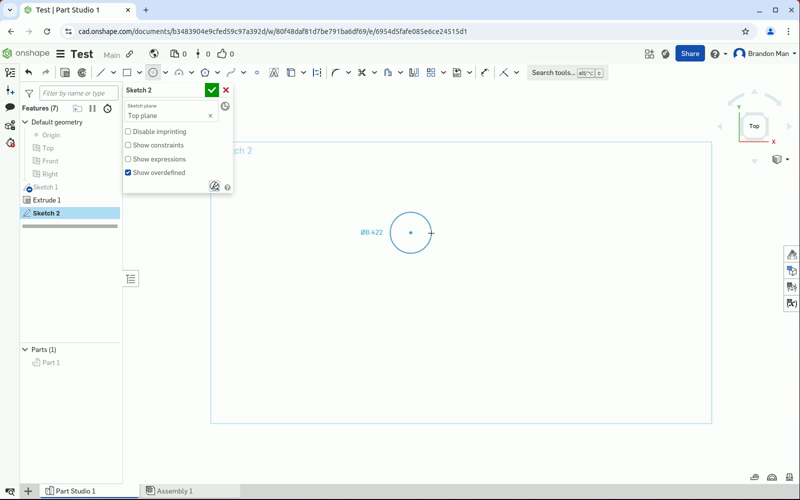
click(431, 232)
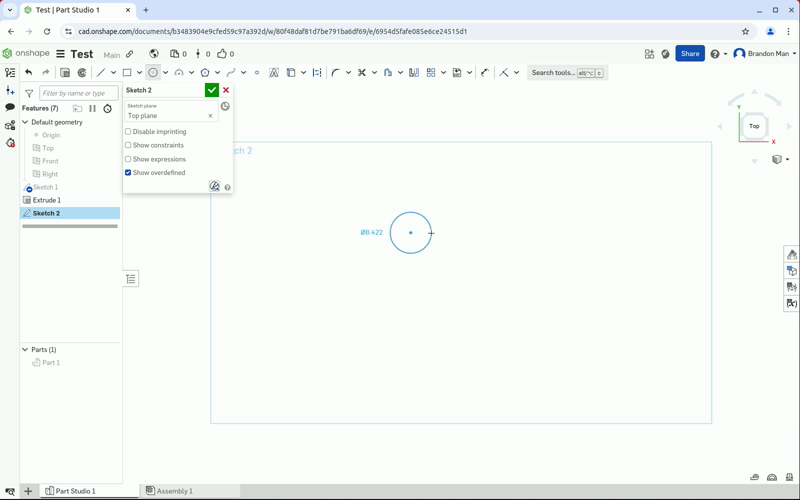
key(esc)
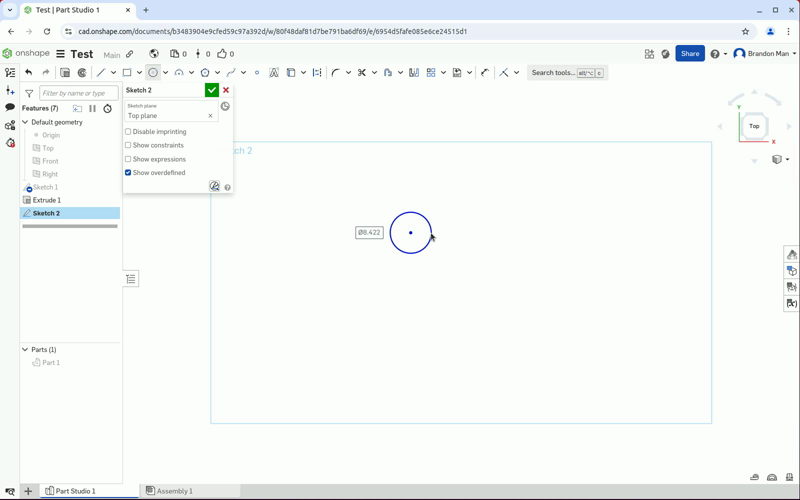
mouse_move(420, 243)
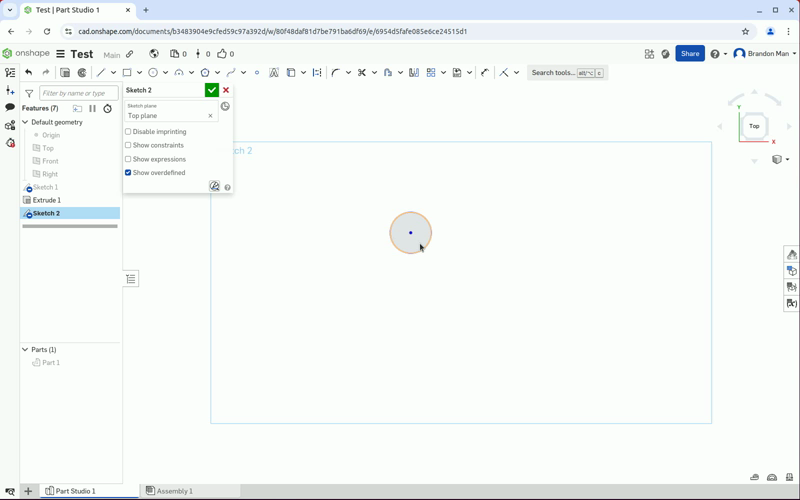
scroll(6)
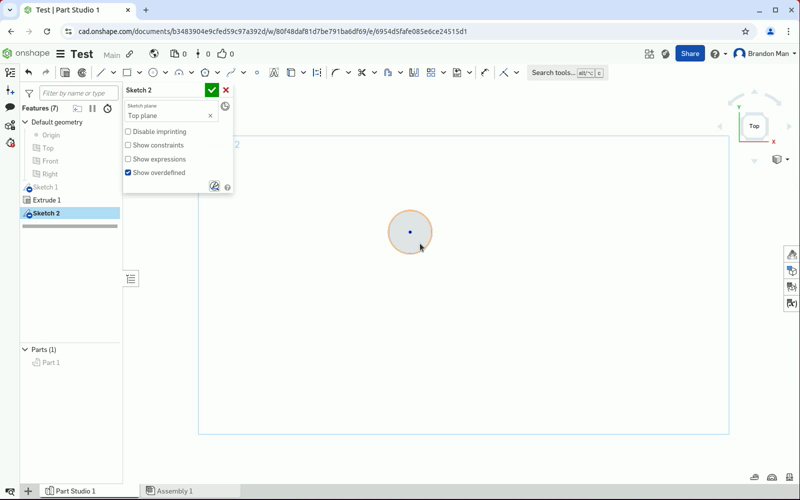
scroll(6)
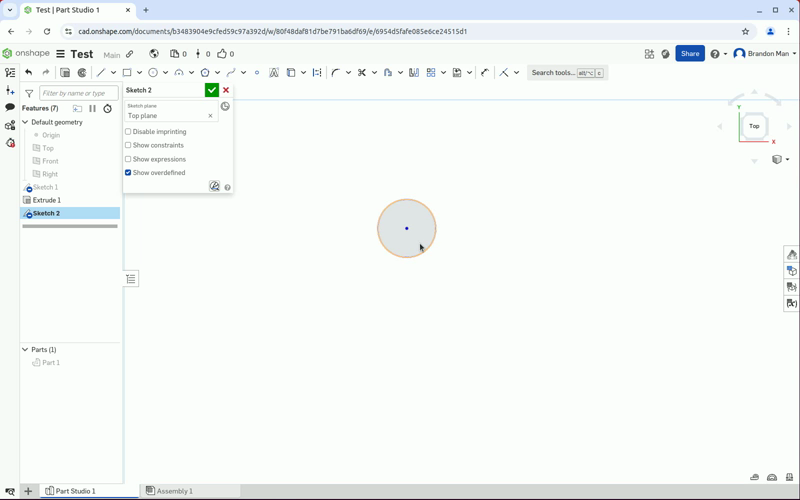
scroll(6)
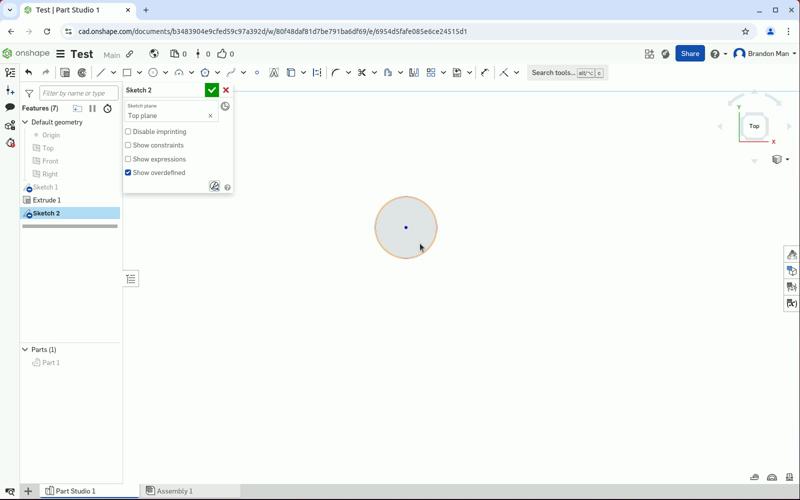
scroll(6)
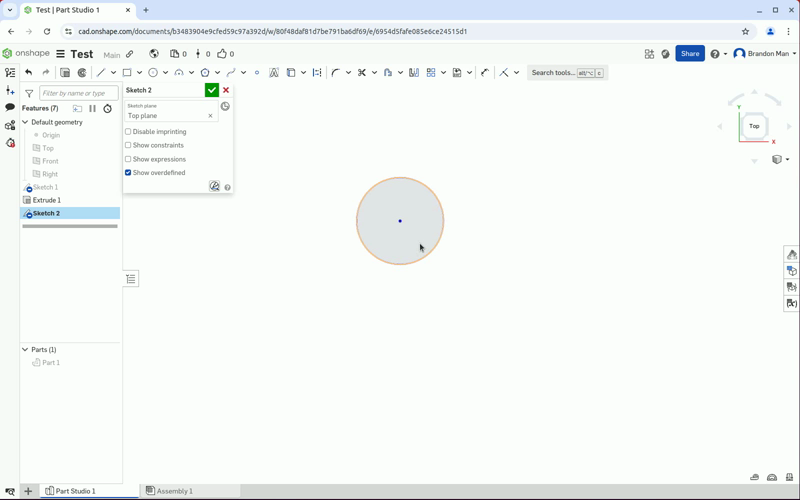
scroll(6)
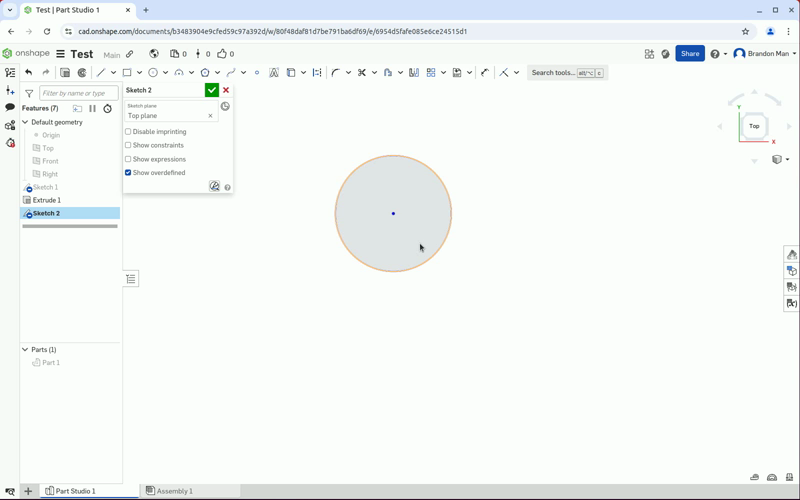
scroll(6)
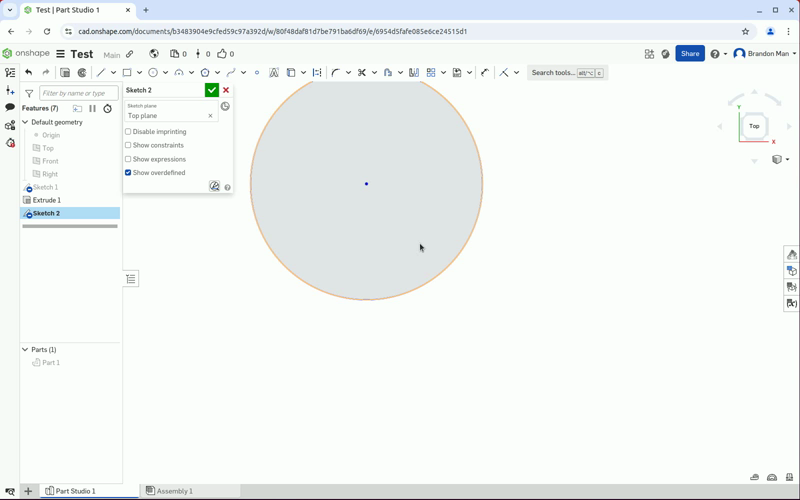
scroll(6)
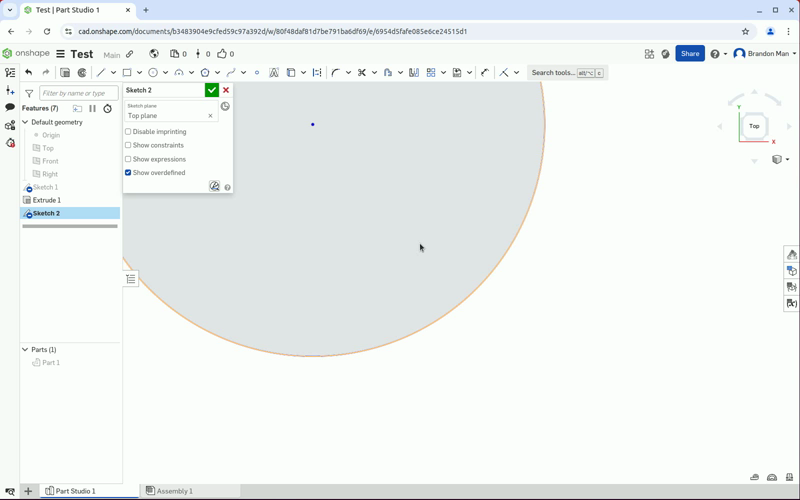
click(420, 243)
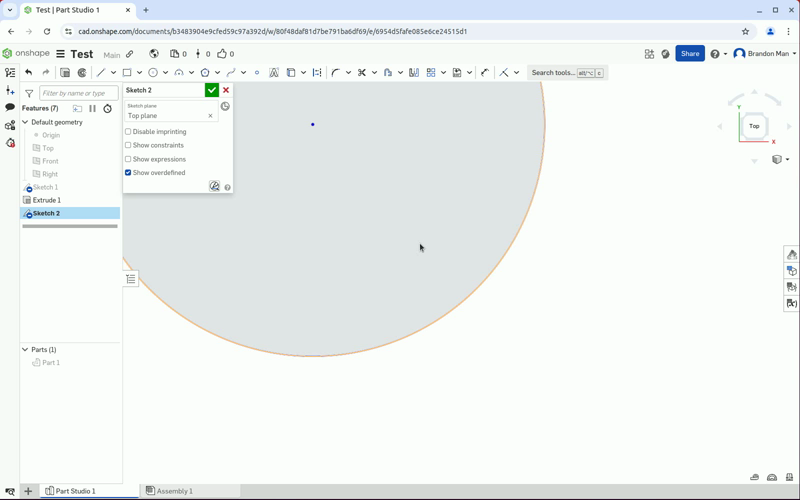
scroll(-6)
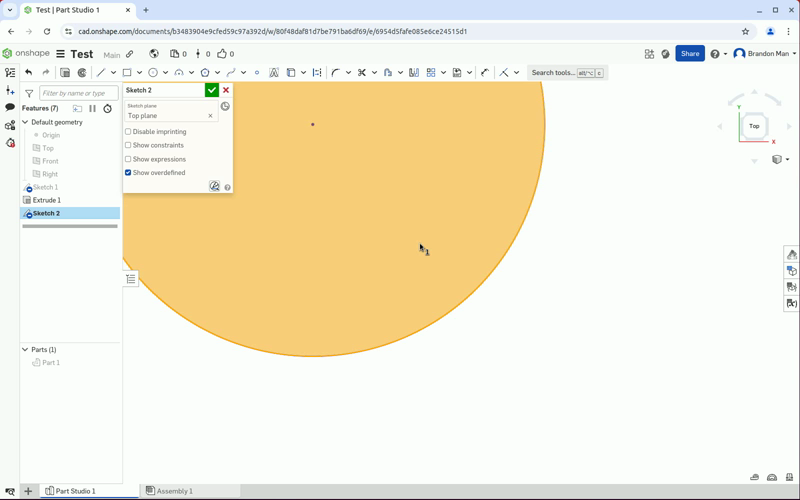
scroll(-6)
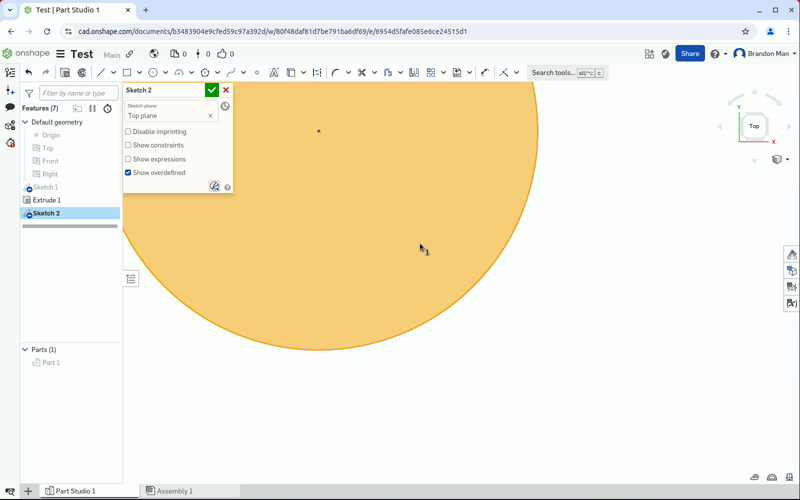
scroll(-6)
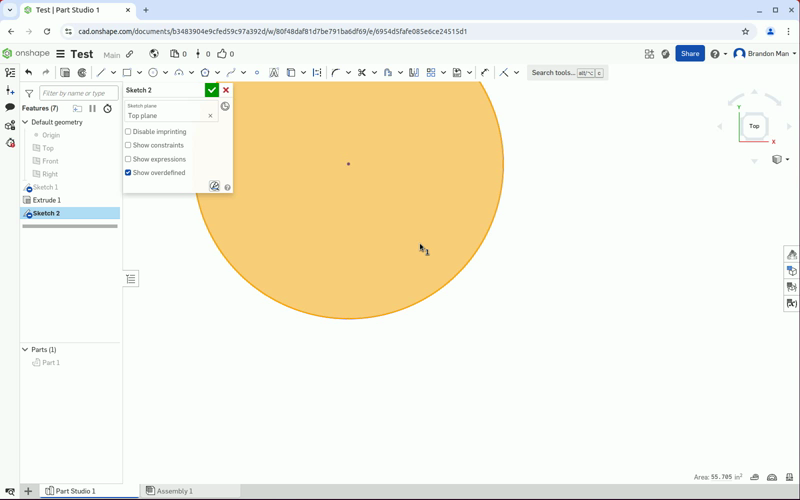
scroll(-6)
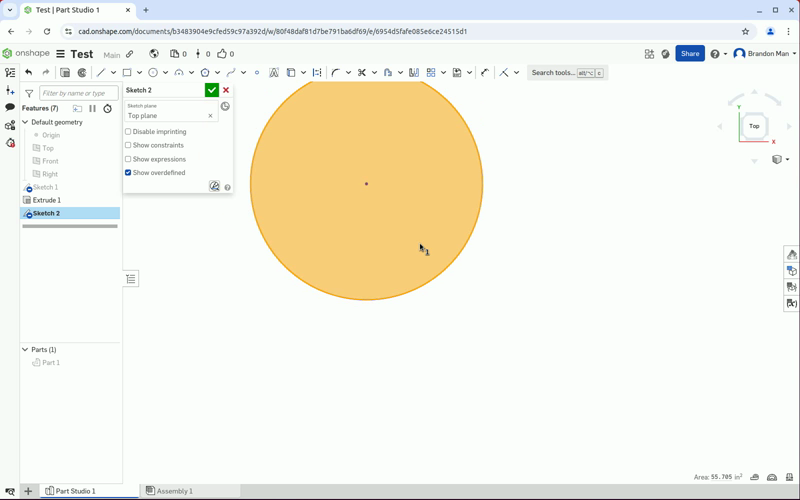
scroll(-6)
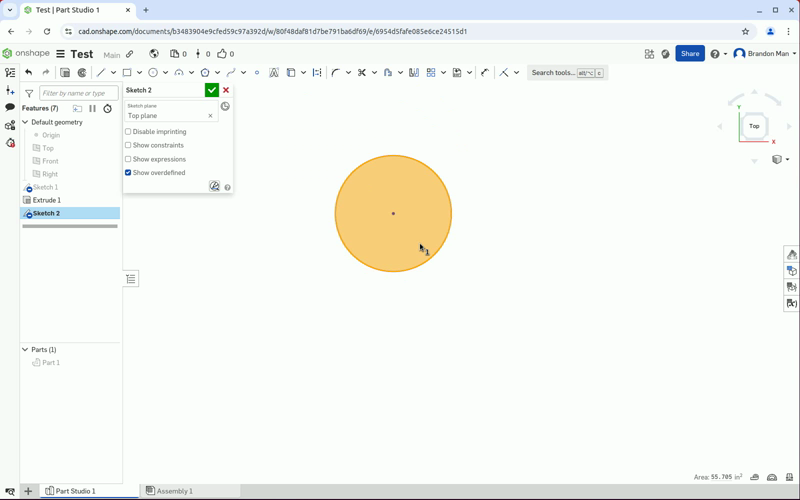
scroll(-6)
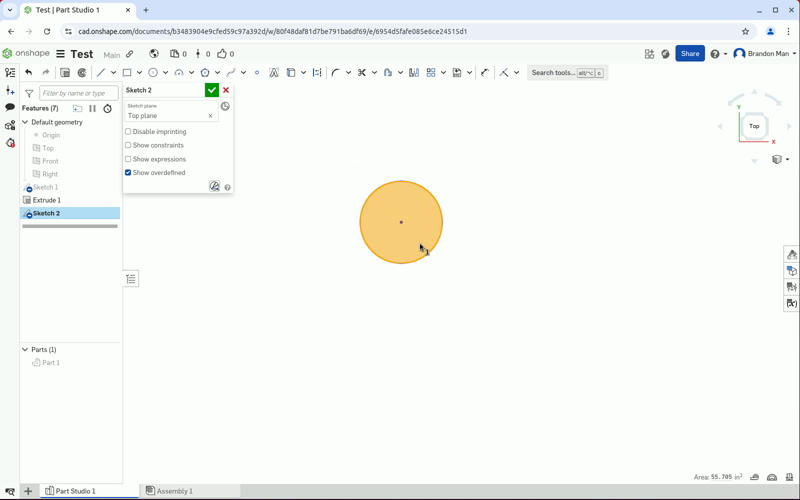
scroll(-6)
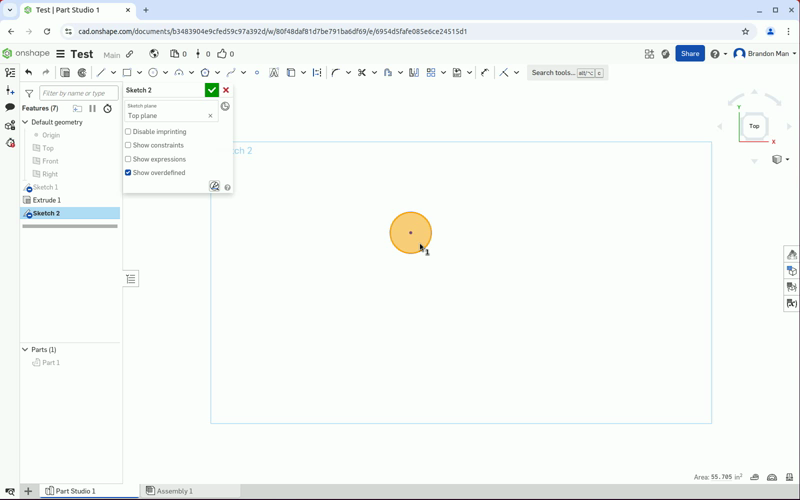
mouse_move(73, 352)
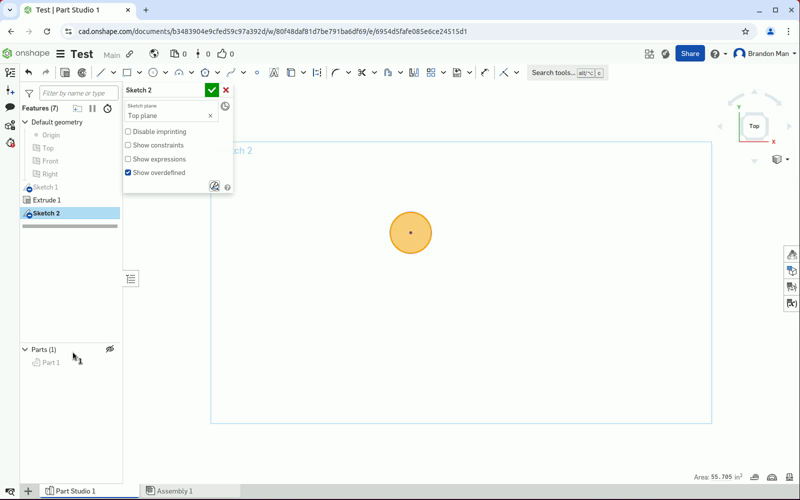
key(shift+y)
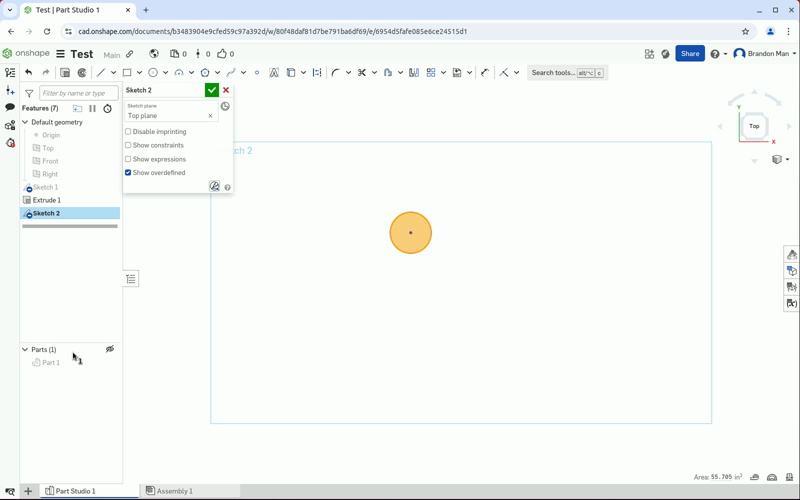
key(shift+e)
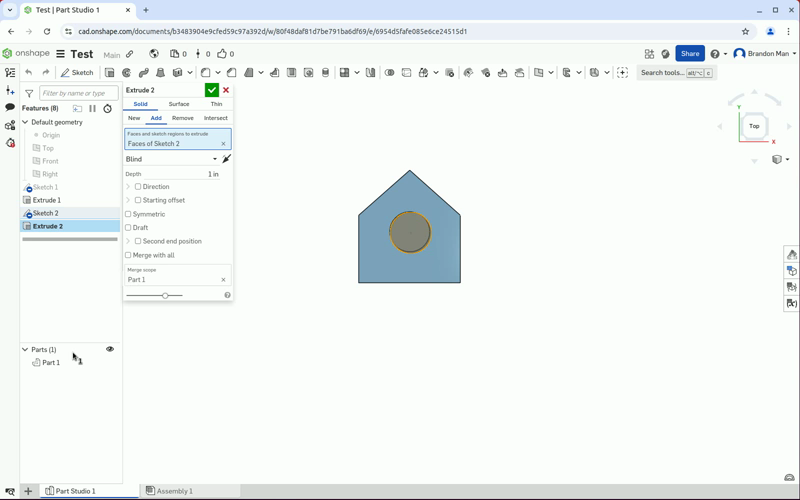
mouse_move(143, 106)
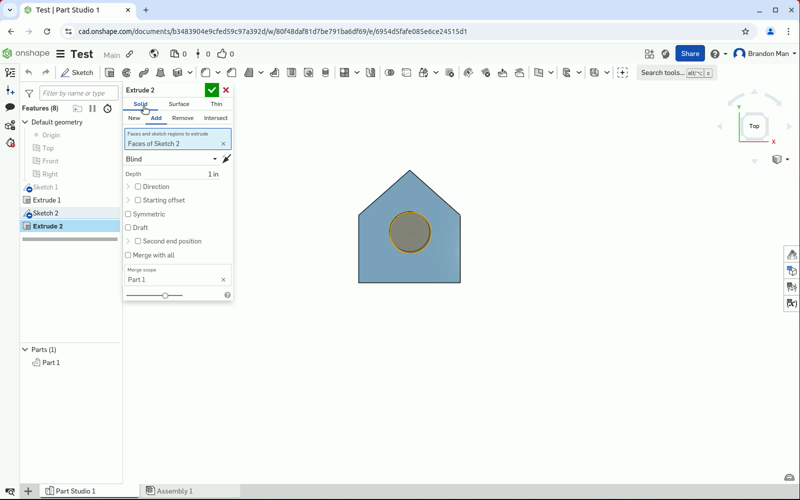
click(143, 106)
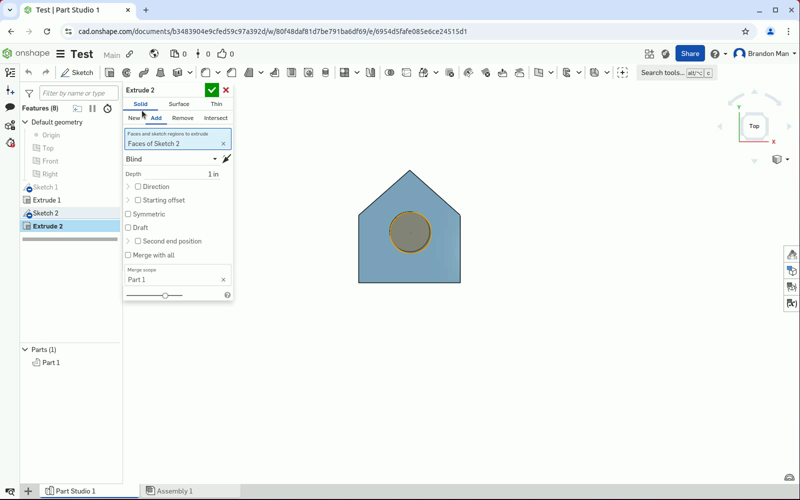
mouse_move(137, 120)
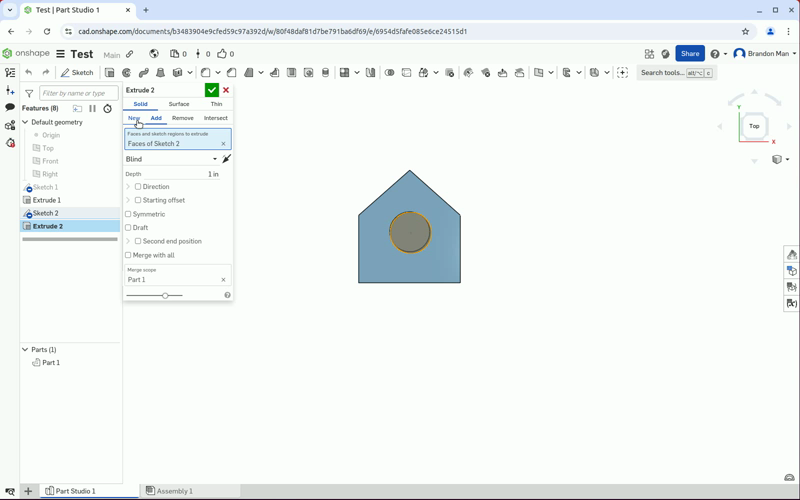
click(137, 120)
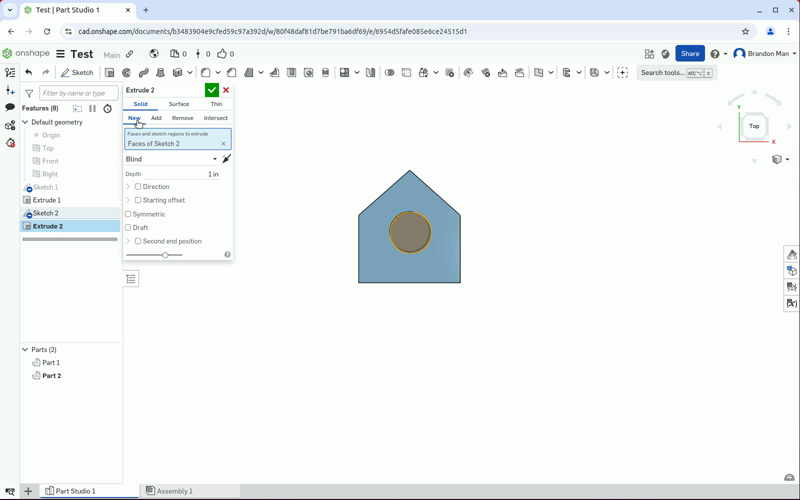
key(tab, 4)
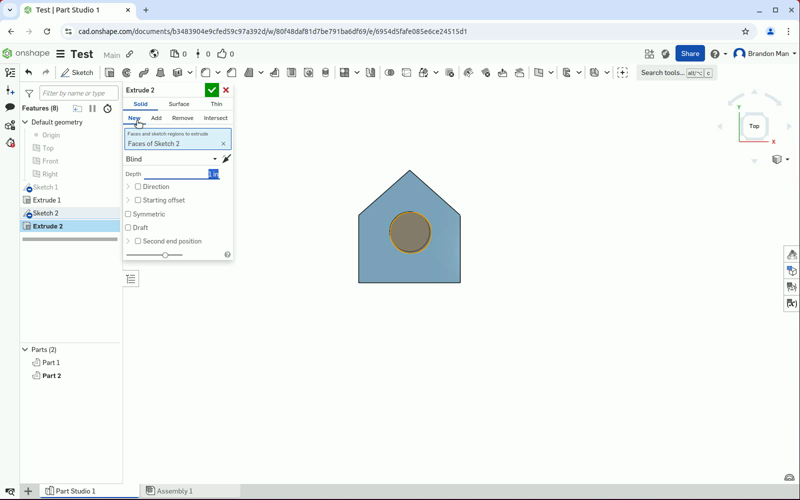
text(17.331)
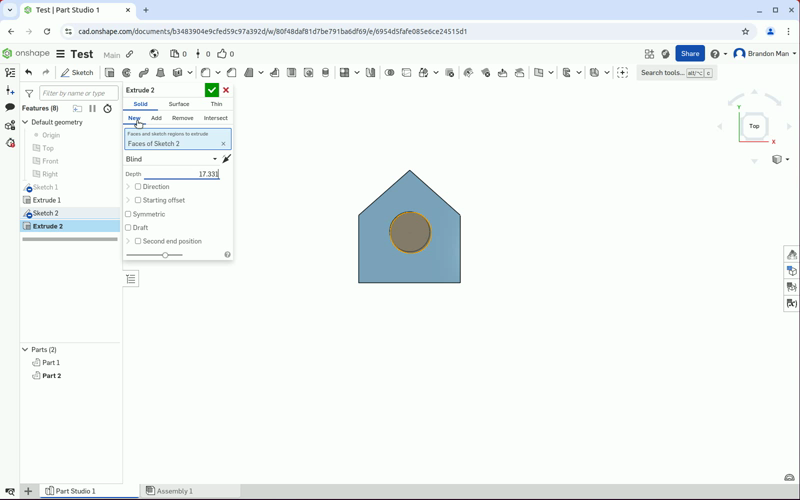
key(tab, 3)
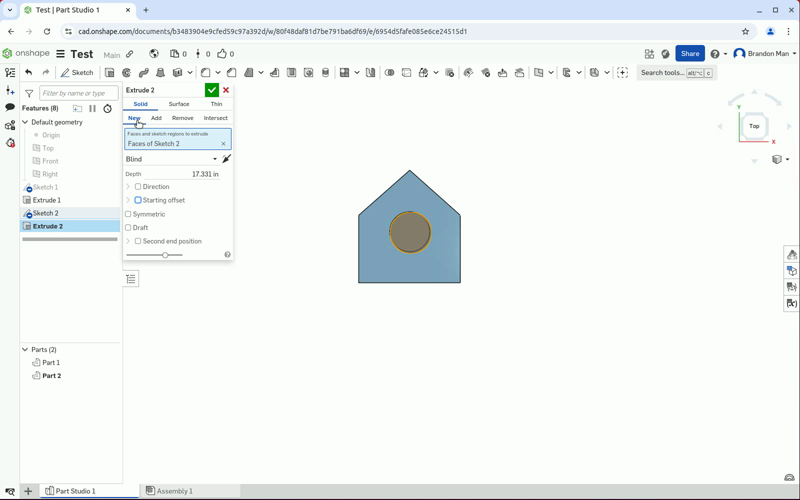
key(tab, 2)
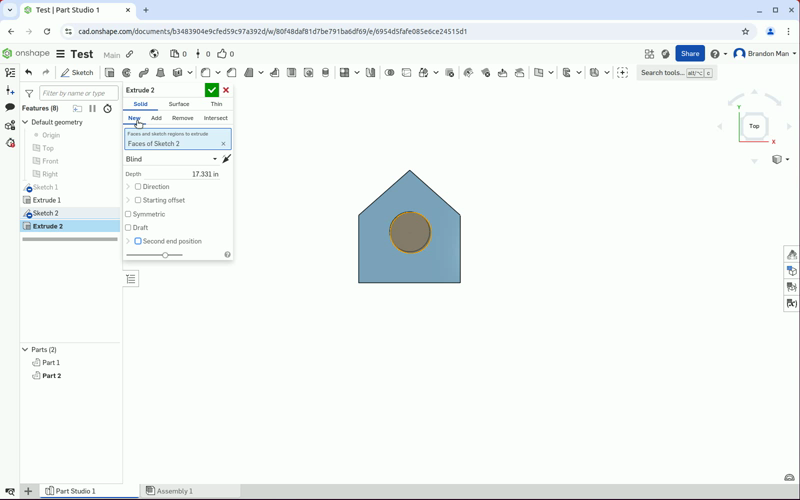
key(space)
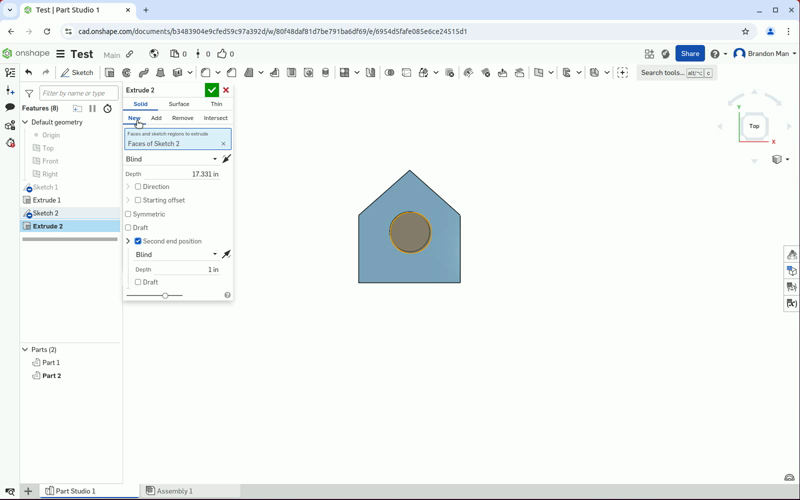
key(tab, 3)
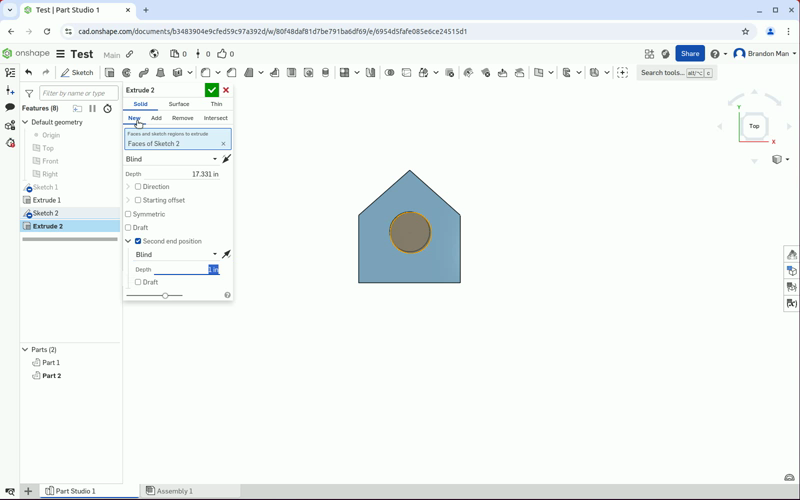
text(3.37)
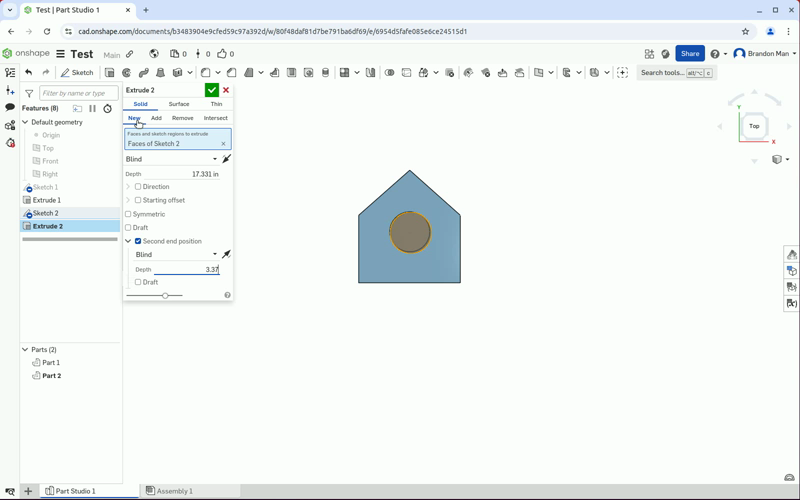
key(enter)
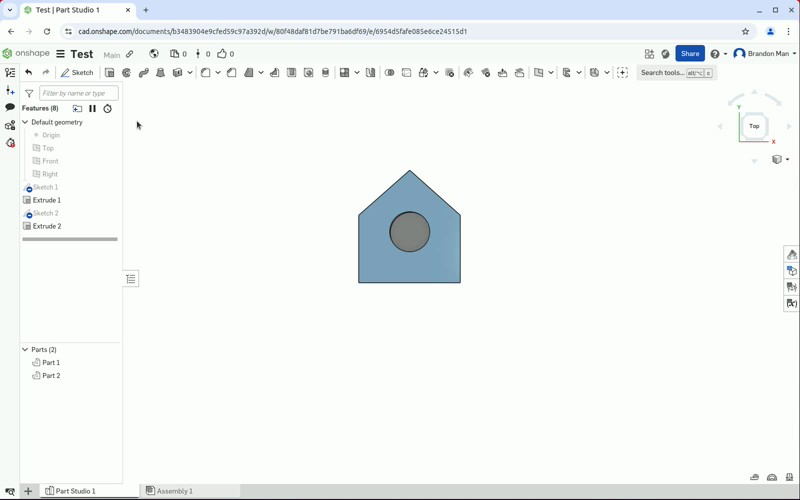
key(shift+h)
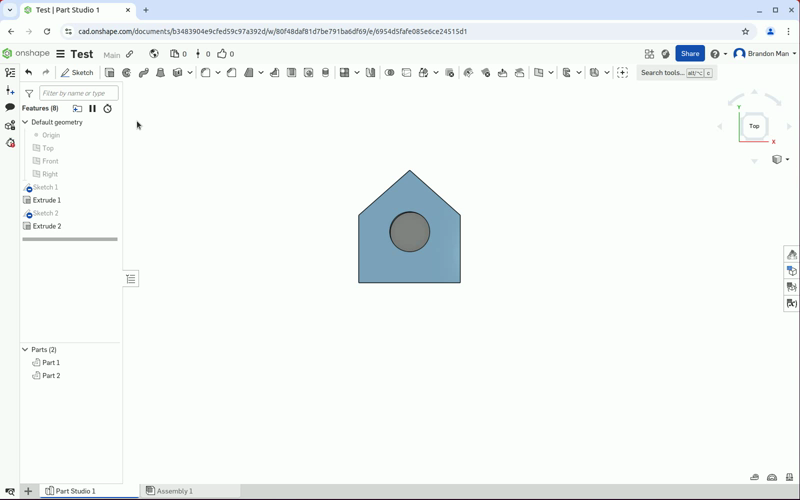
key(shift+h)
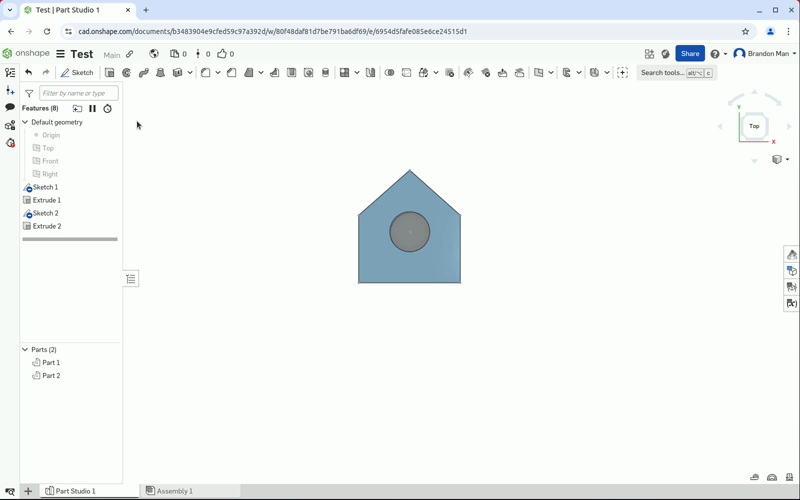
key(shift+7)
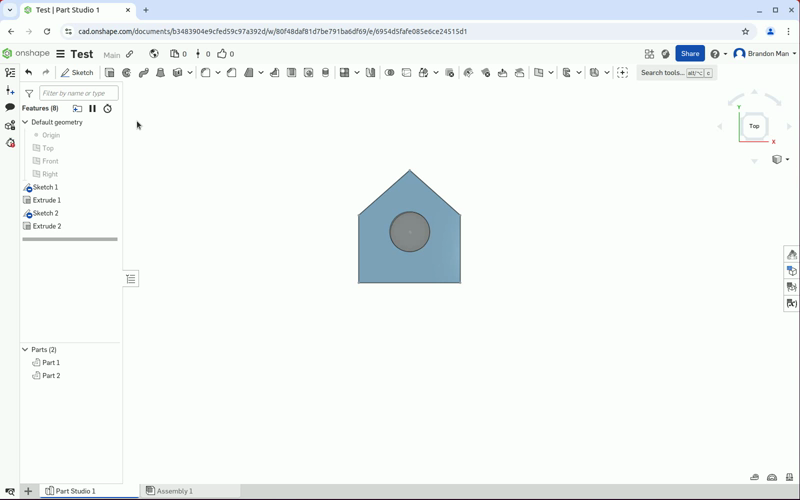
key(up, 3)
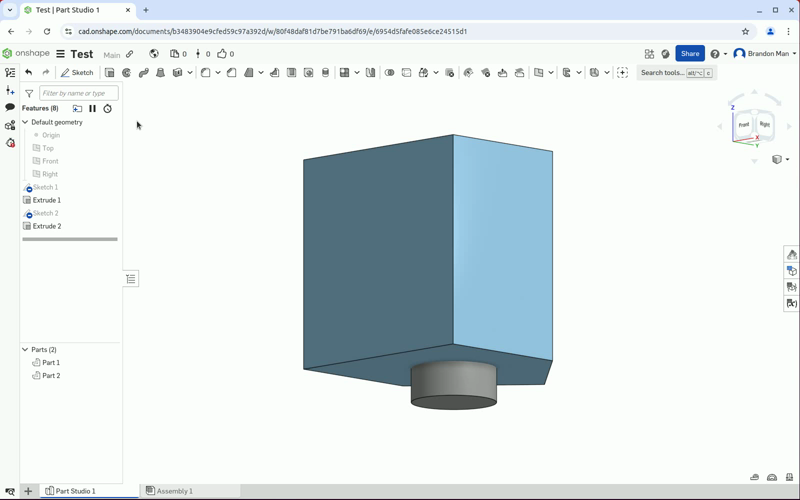
key(left, 3)
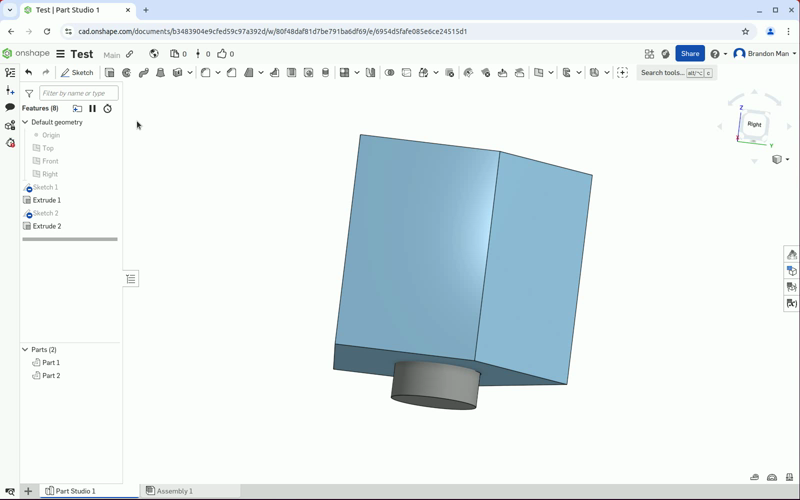
key(right, 3)
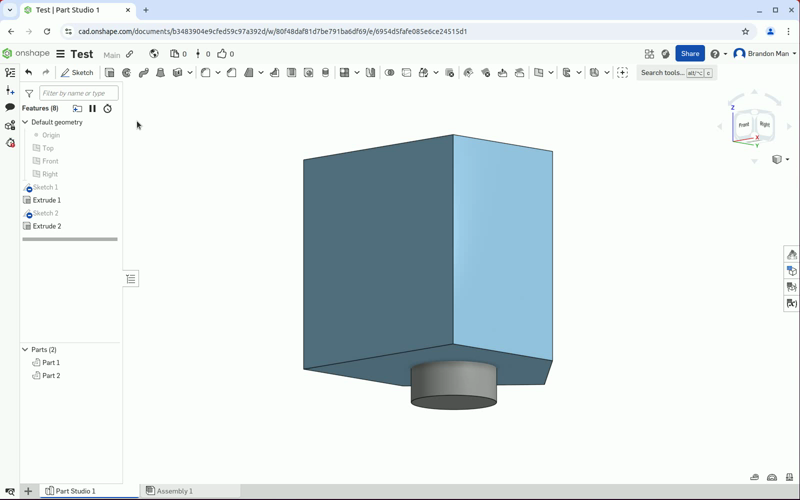
key(down, 3)
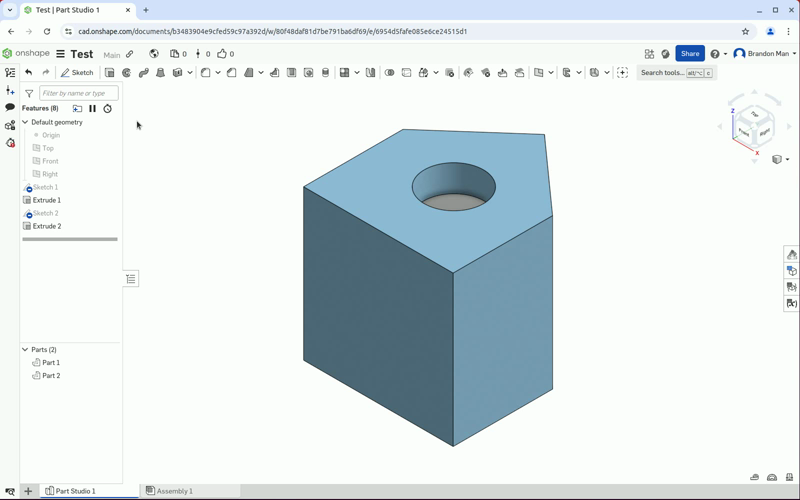
mouse_move(73, 189)
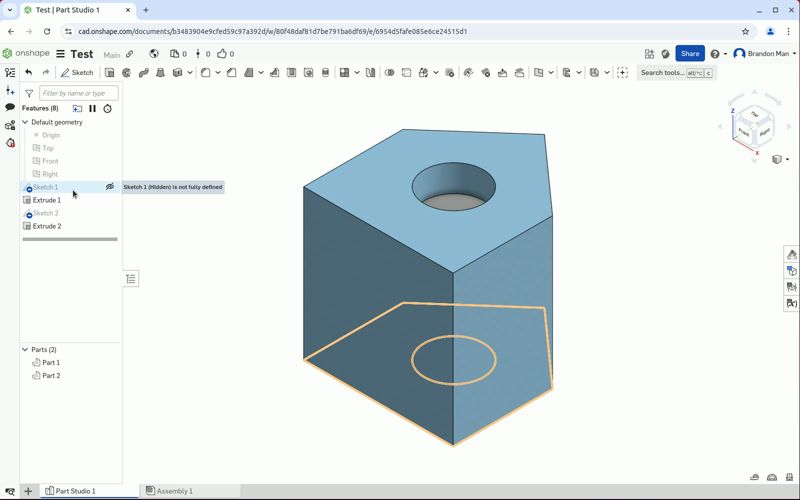
click(73, 189)